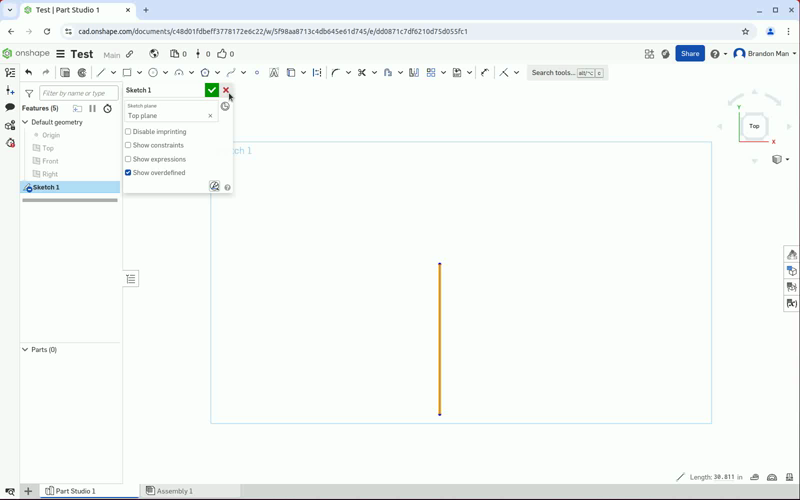
key(shift+h)
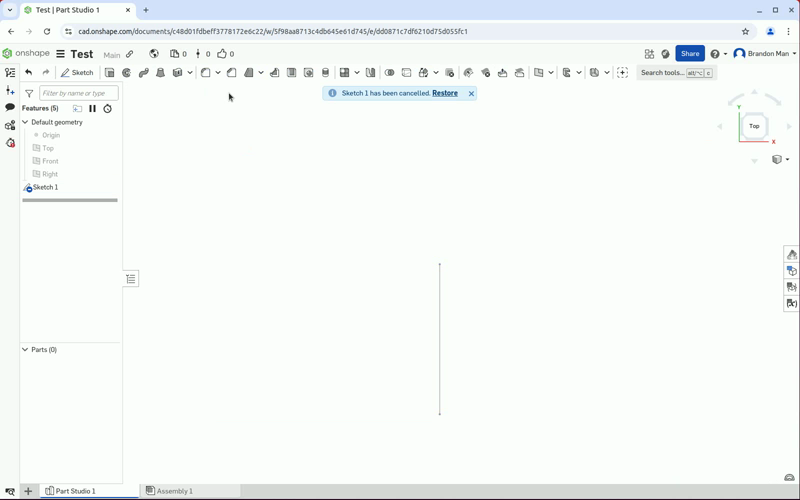
key(shift+s)
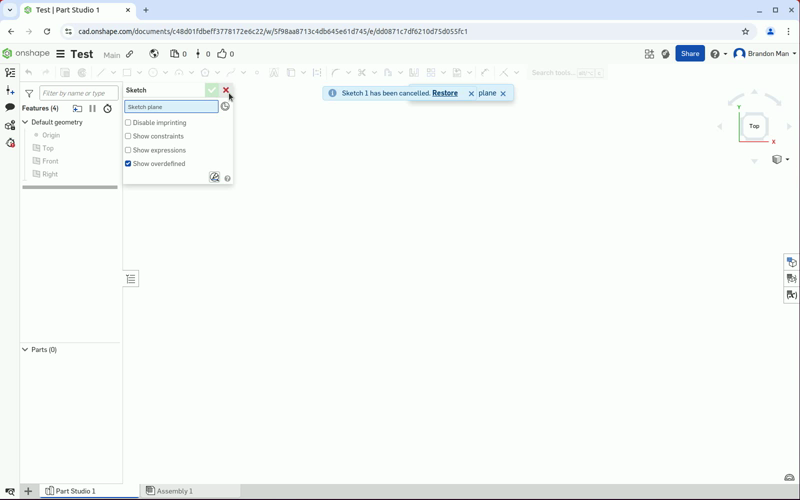
mouse_move(73, 150)
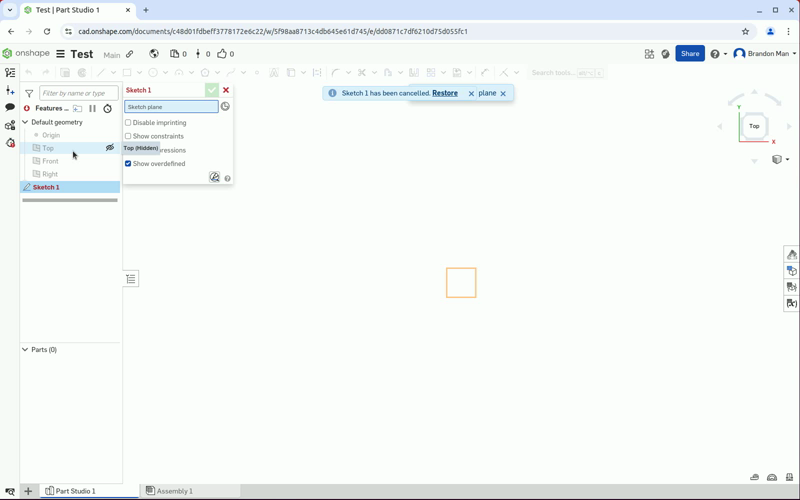
click(73, 150)
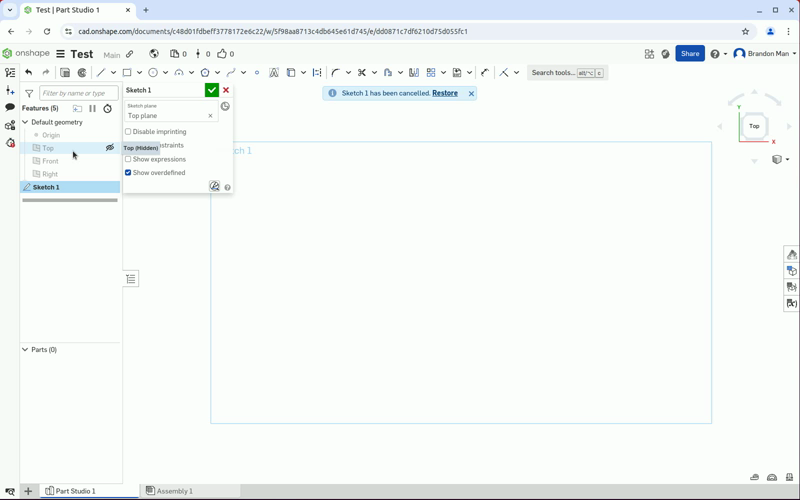
mouse_move(73, 352)
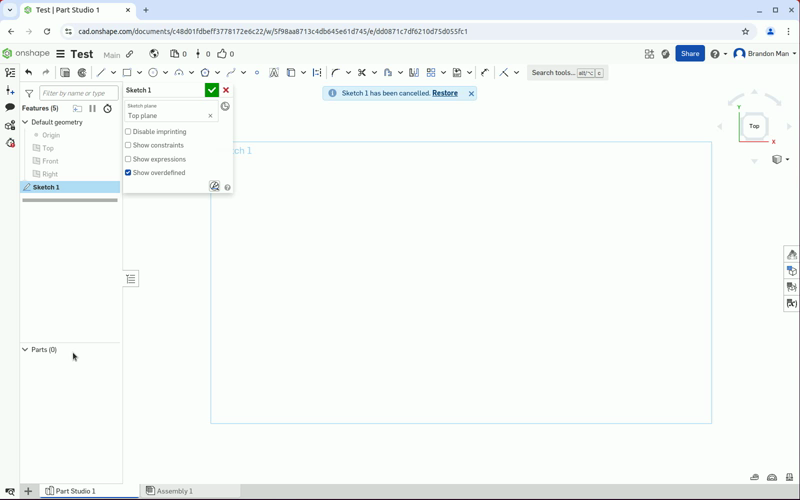
key(y)
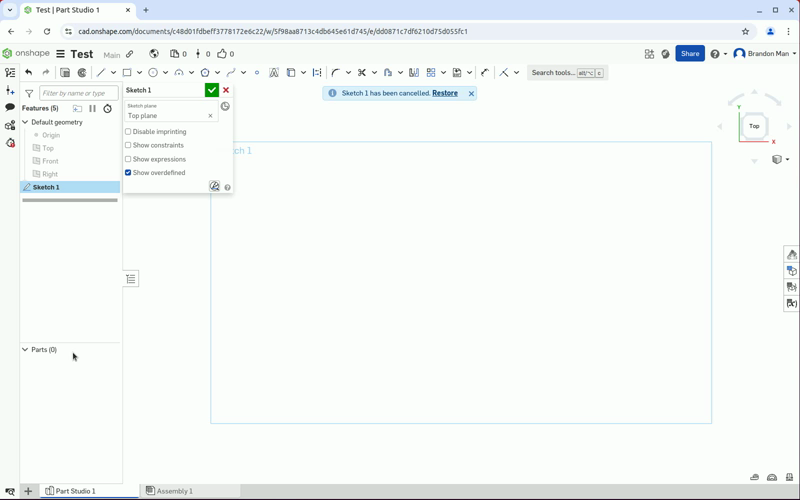
key(c)
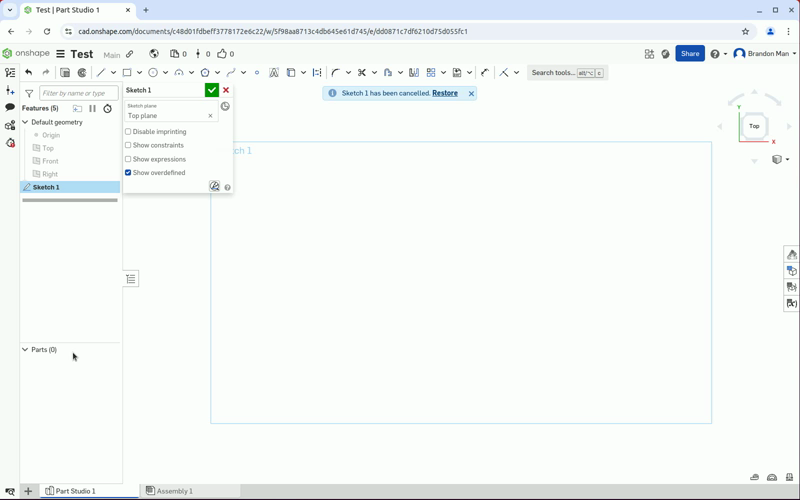
key_down(shift)
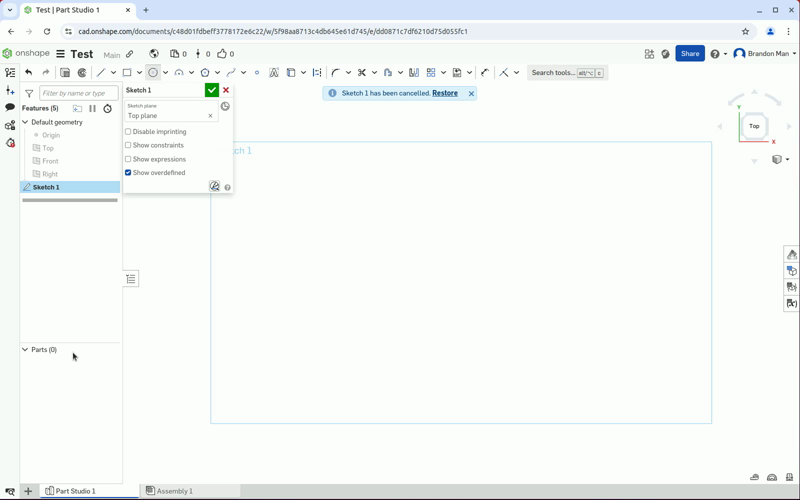
mouse_move(461, 282)
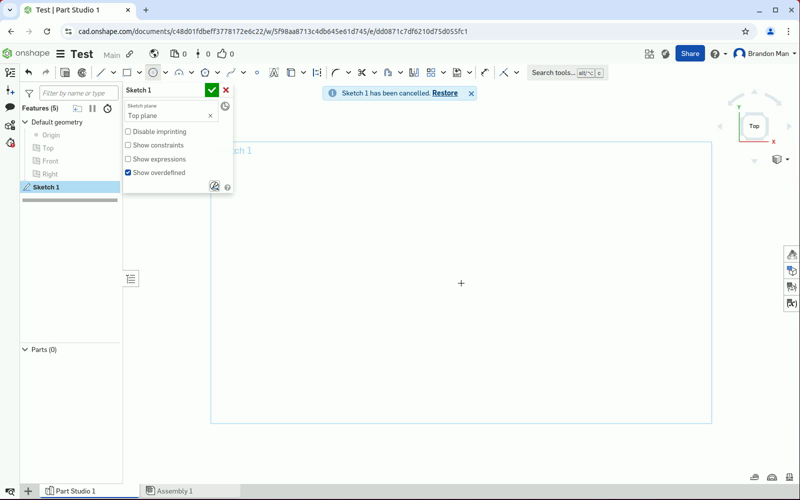
click(461, 282)
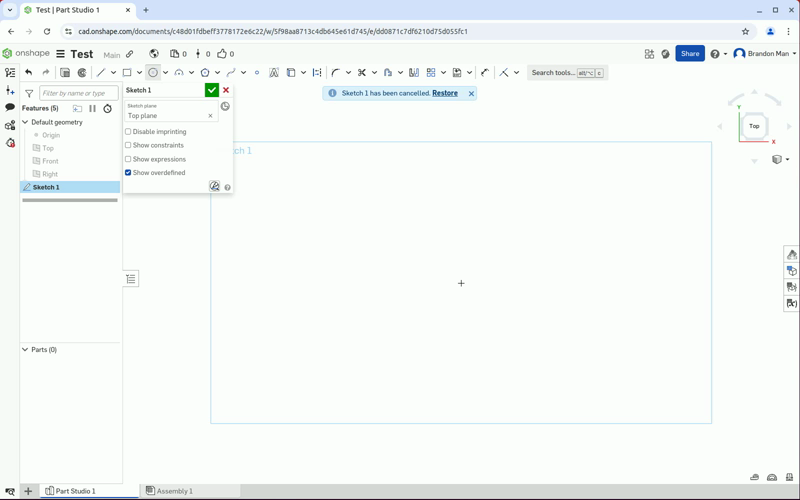
key_up(shift)
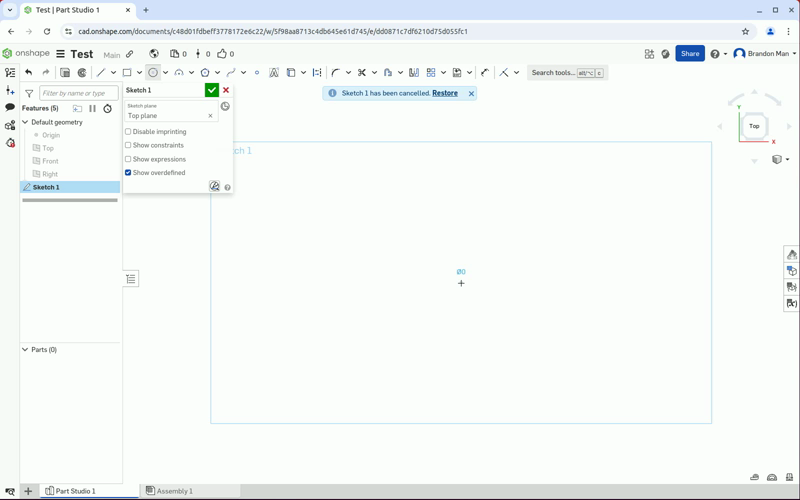
mouse_move(465, 282)
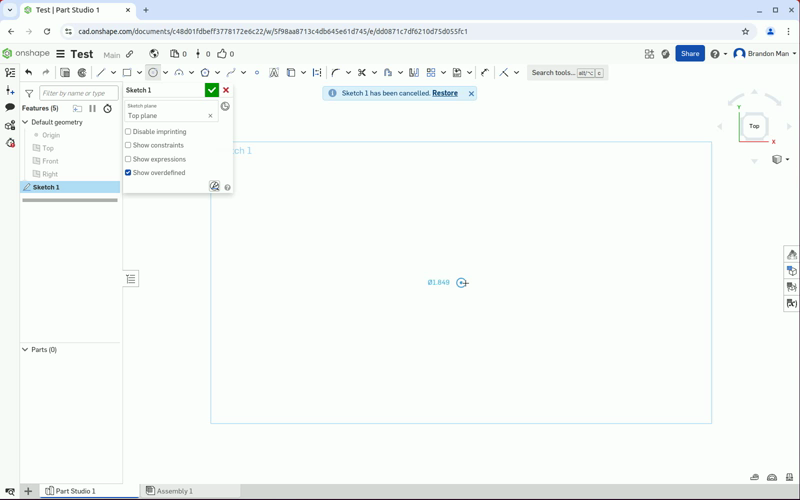
click(465, 282)
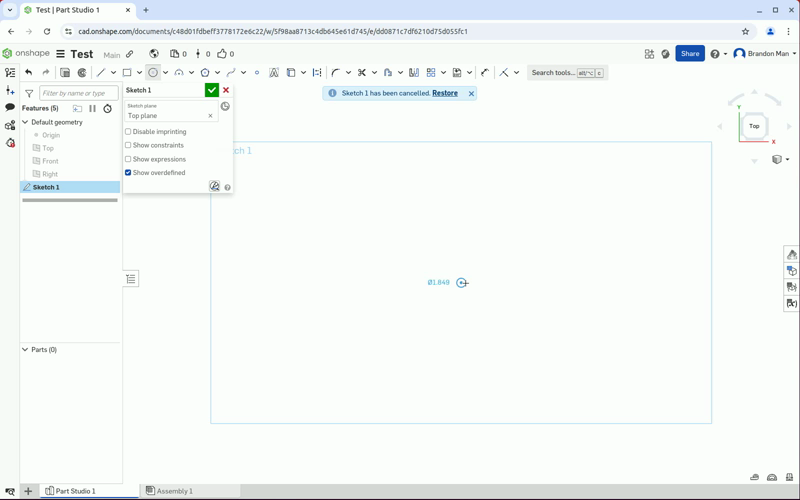
key(esc)
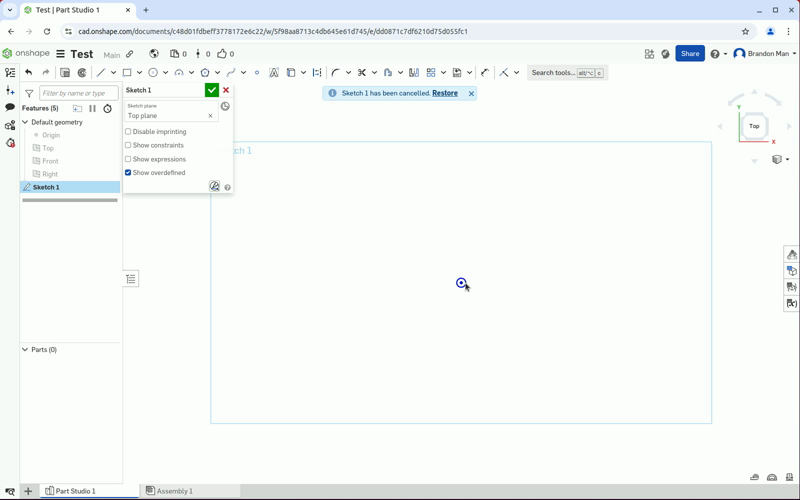
key(c)
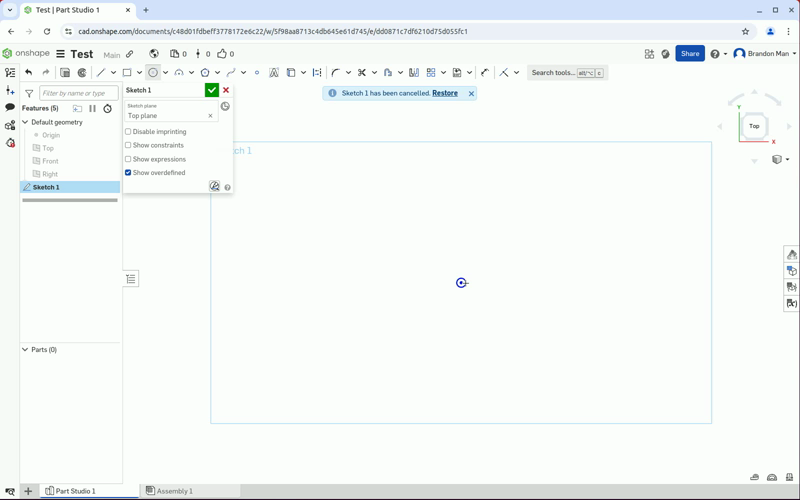
key_down(shift)
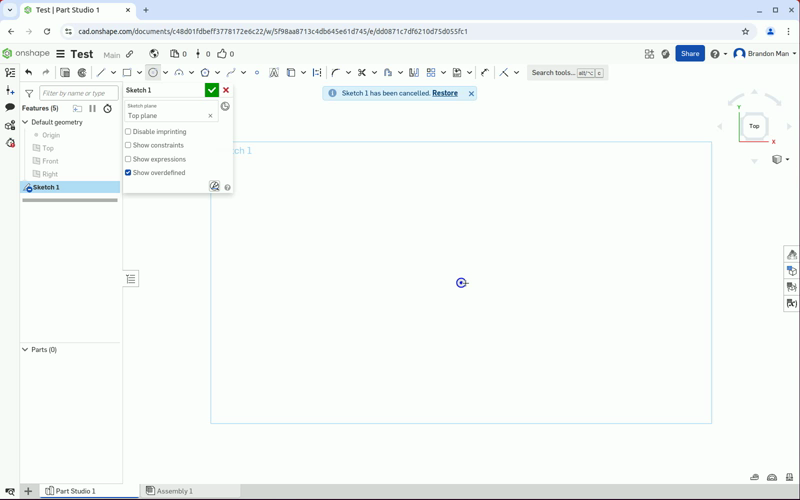
mouse_move(461, 282)
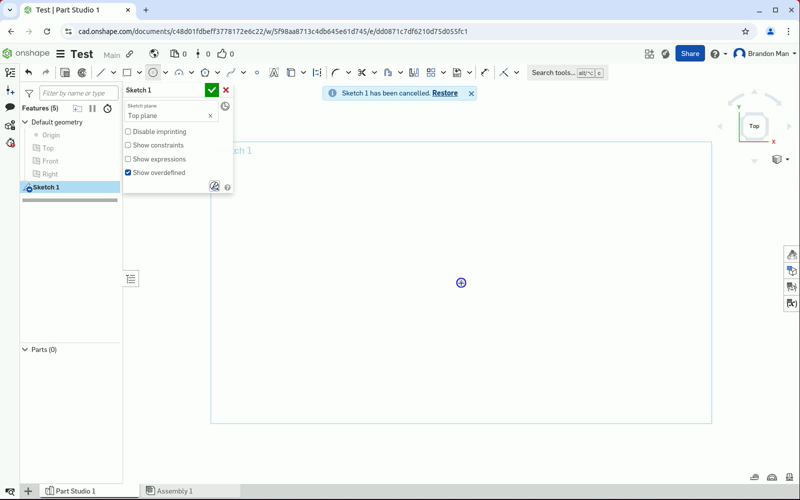
scroll(6)
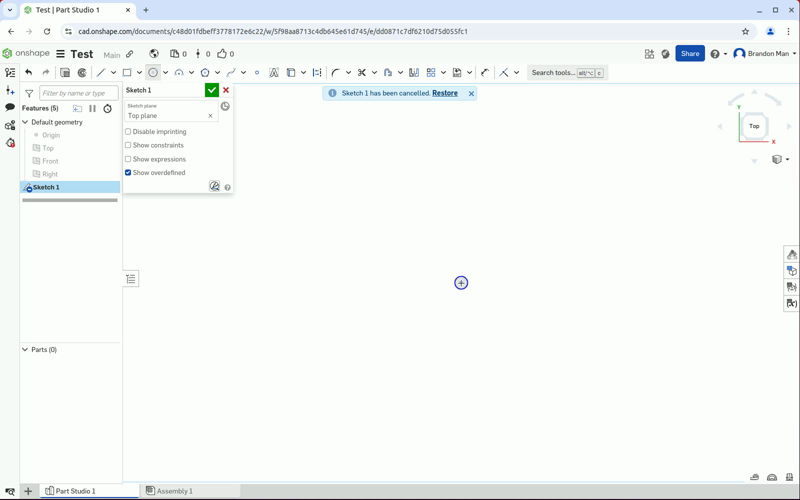
scroll(6)
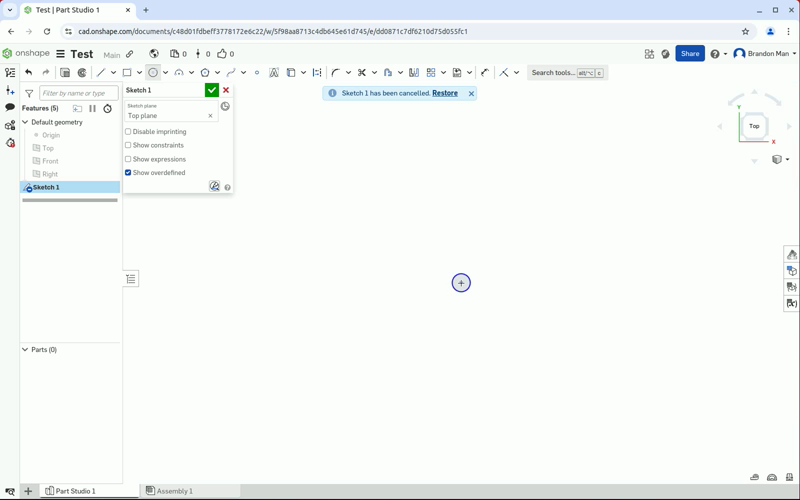
scroll(6)
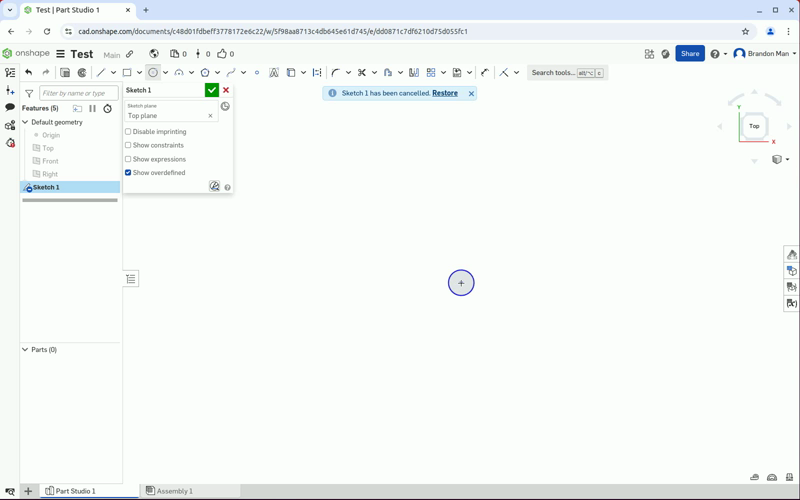
scroll(6)
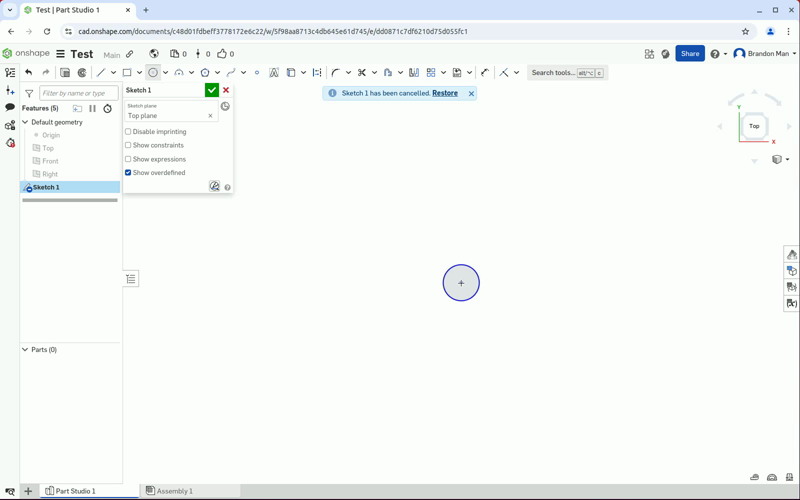
scroll(6)
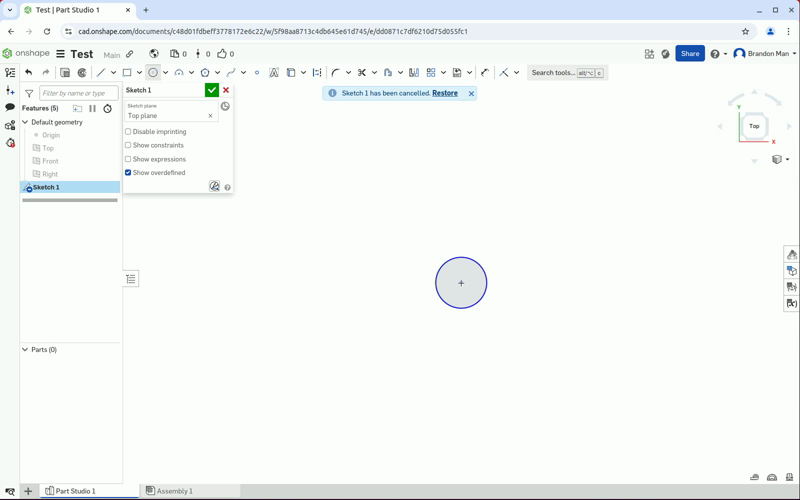
scroll(6)
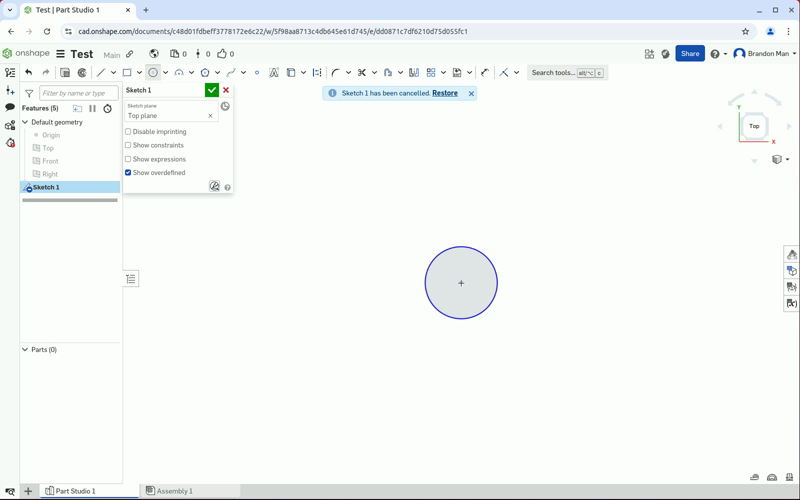
scroll(6)
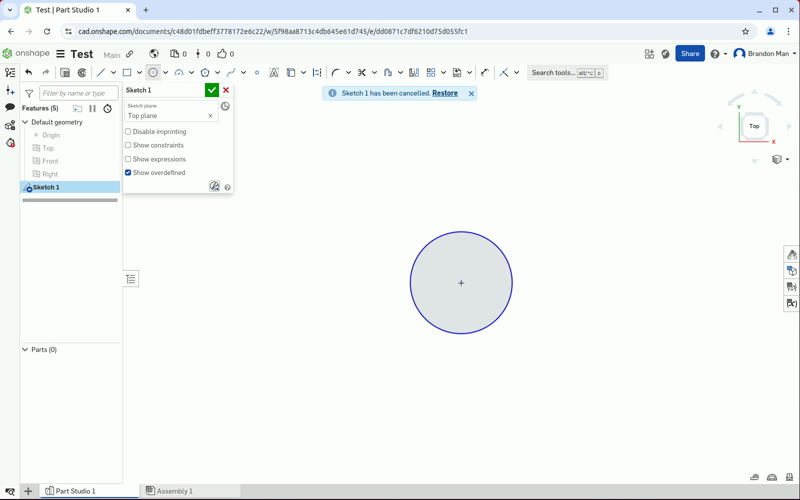
click(461, 282)
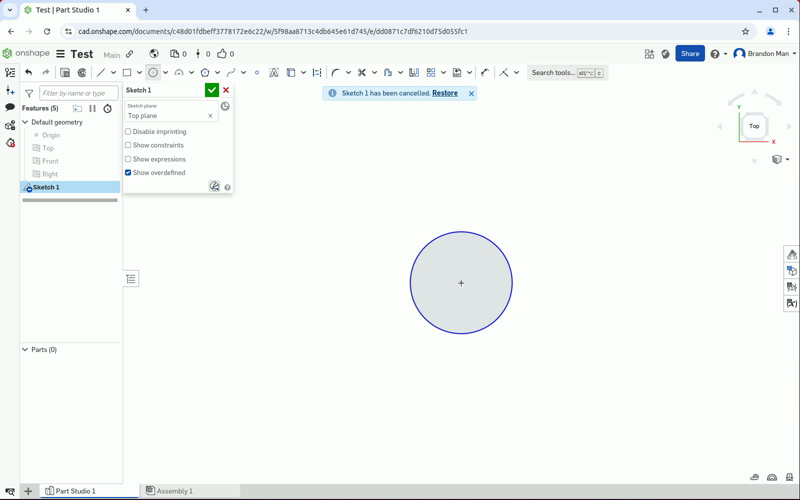
scroll(-6)
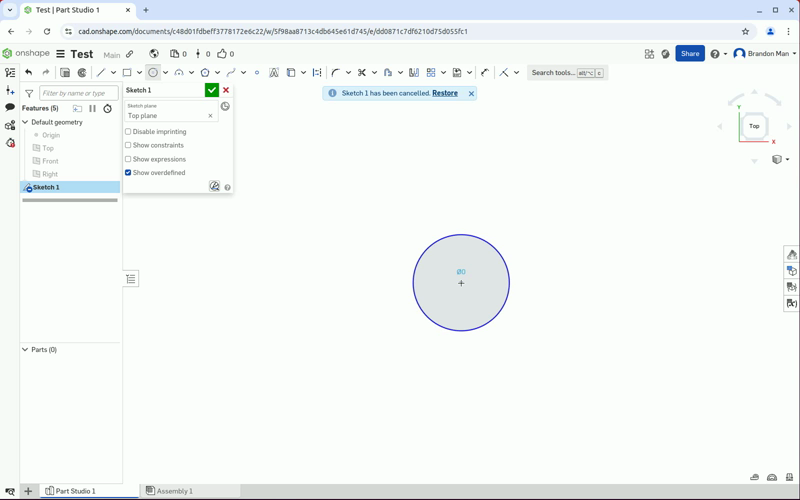
scroll(-6)
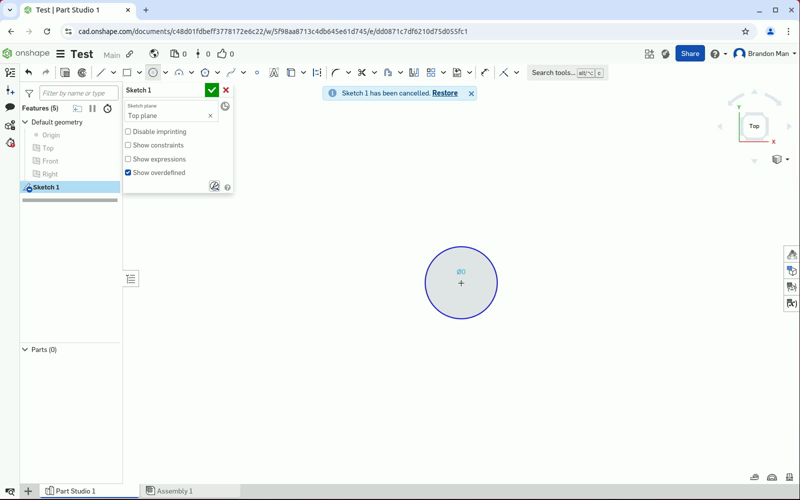
scroll(-6)
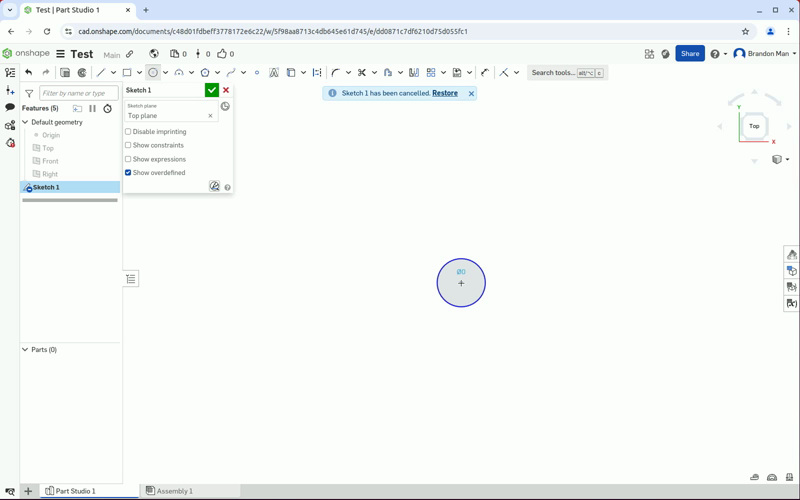
scroll(-6)
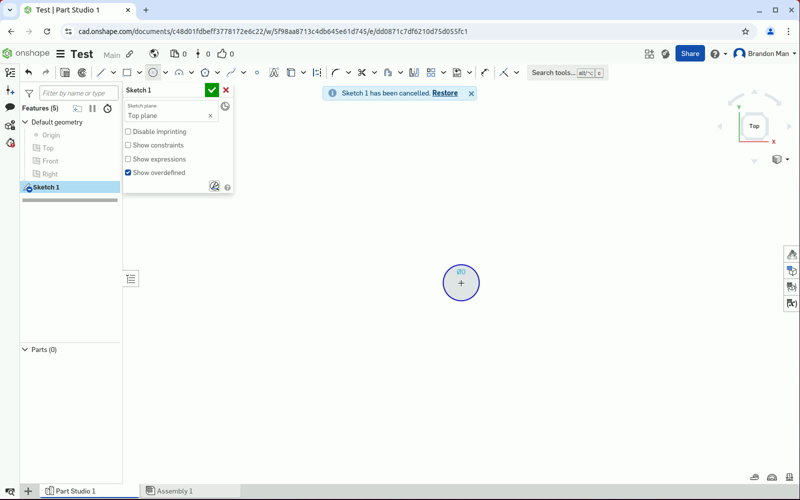
scroll(-6)
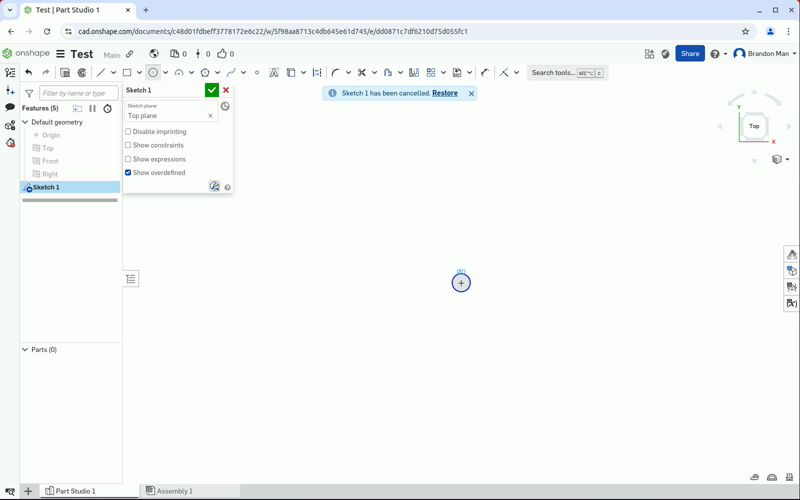
scroll(-6)
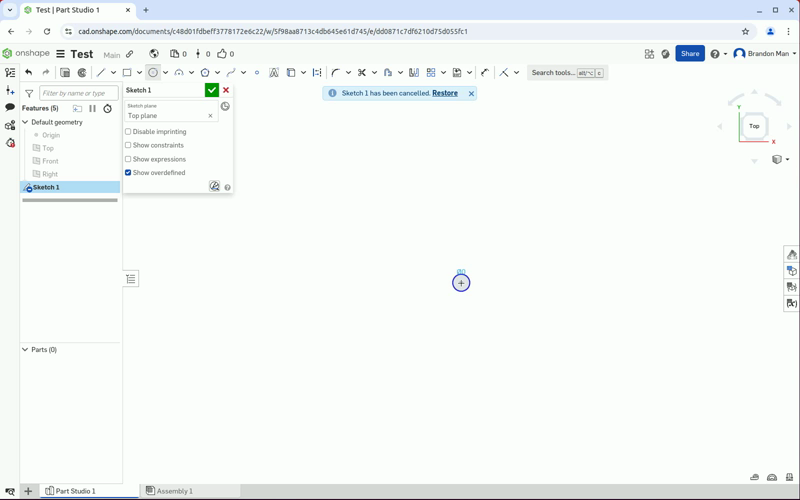
scroll(-6)
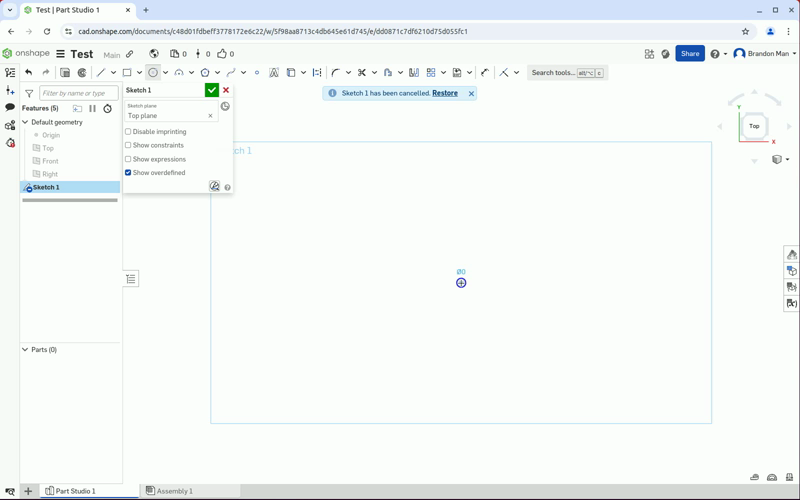
key_up(shift)
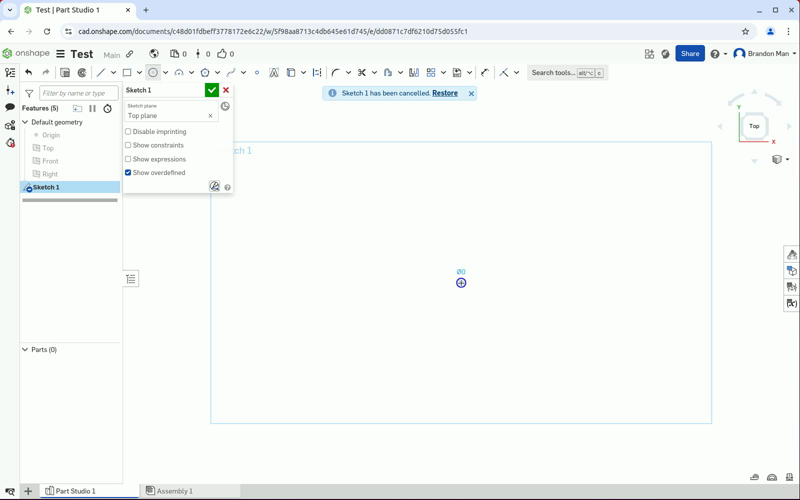
mouse_move(463, 282)
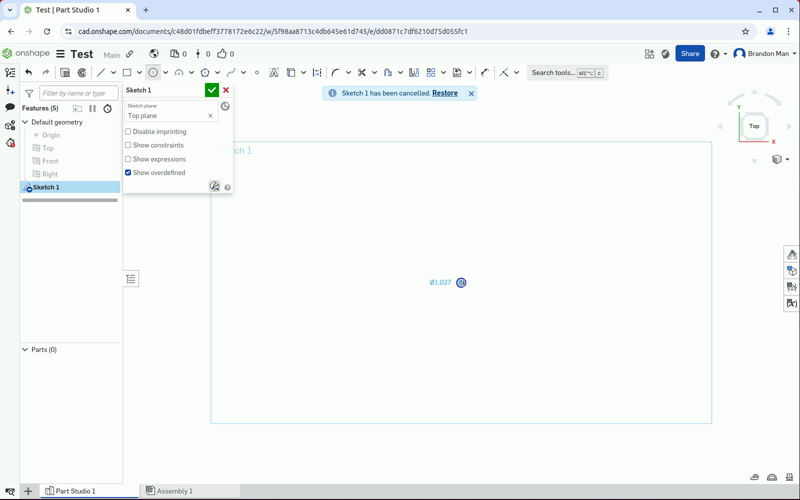
scroll(6)
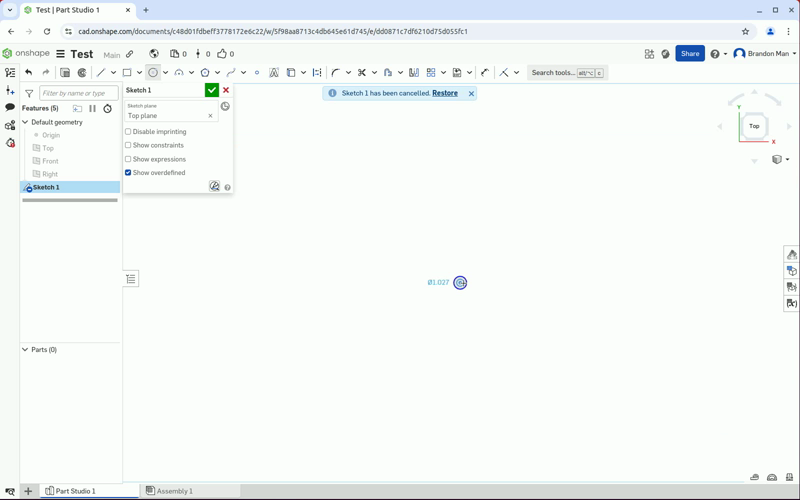
scroll(6)
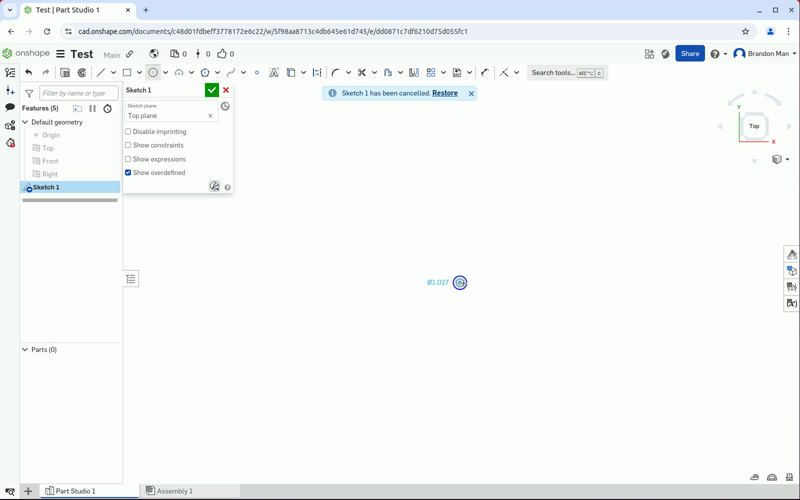
scroll(6)
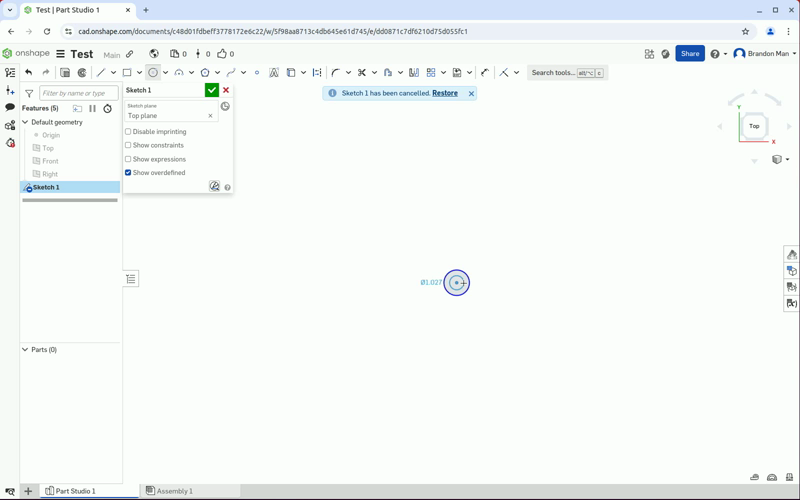
scroll(6)
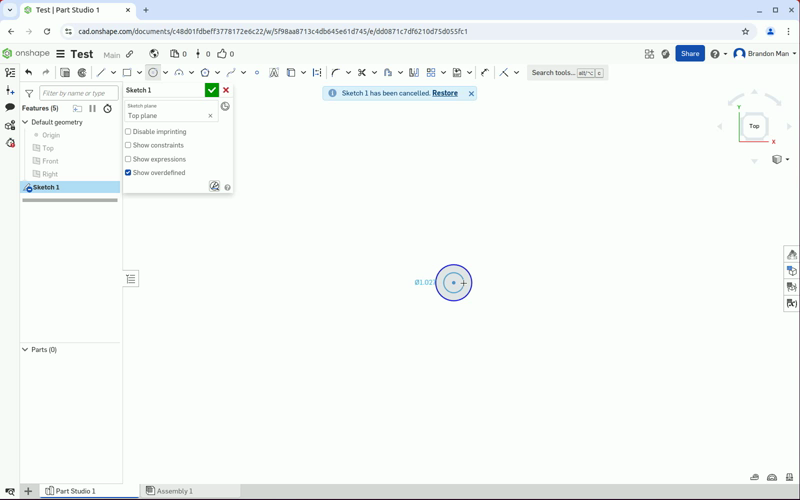
scroll(6)
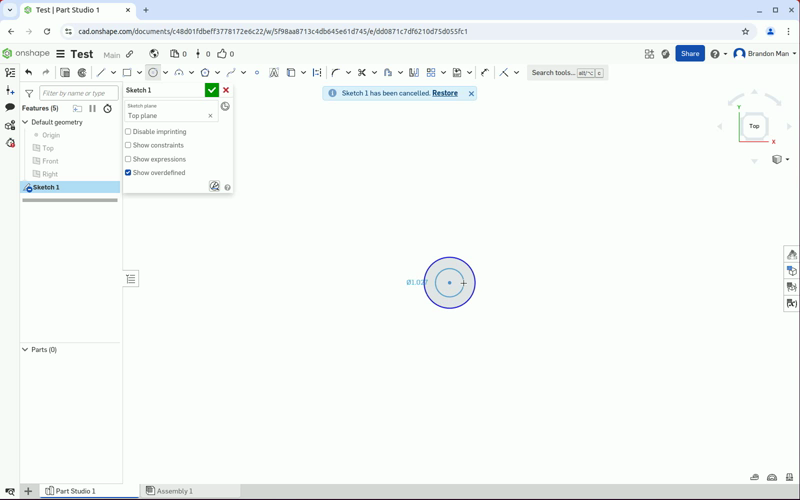
scroll(6)
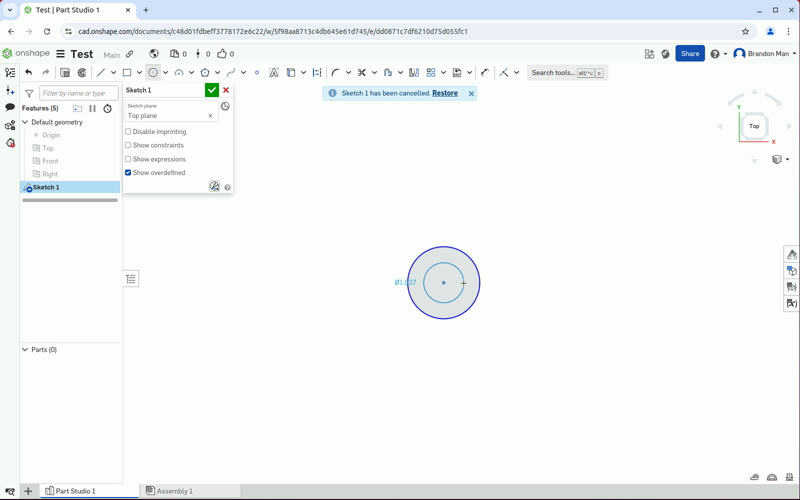
scroll(6)
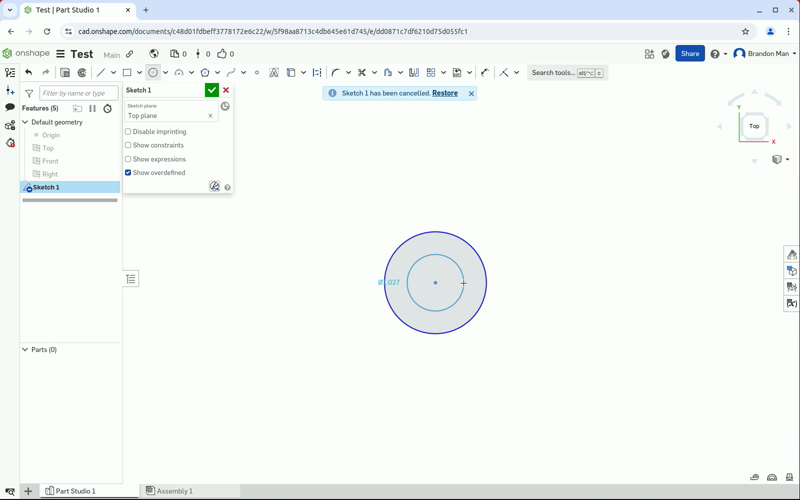
click(463, 282)
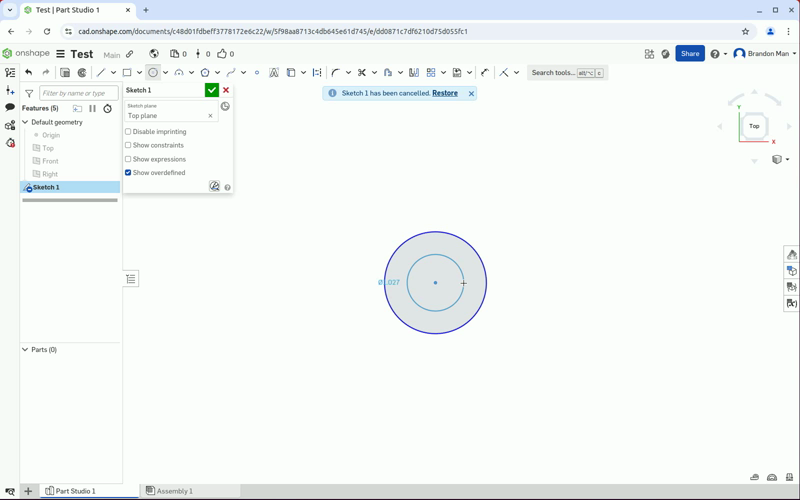
scroll(-6)
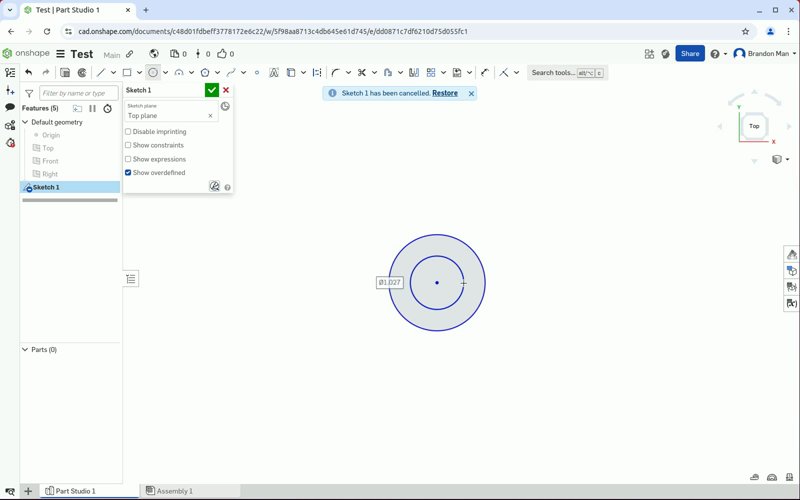
scroll(-6)
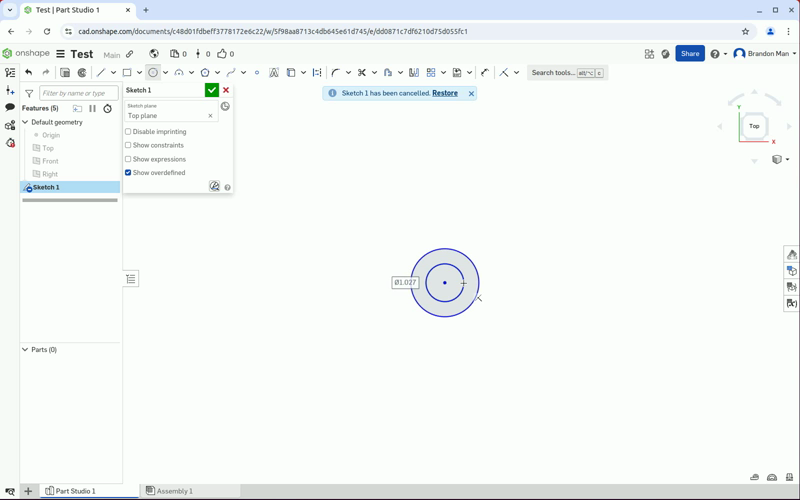
scroll(-6)
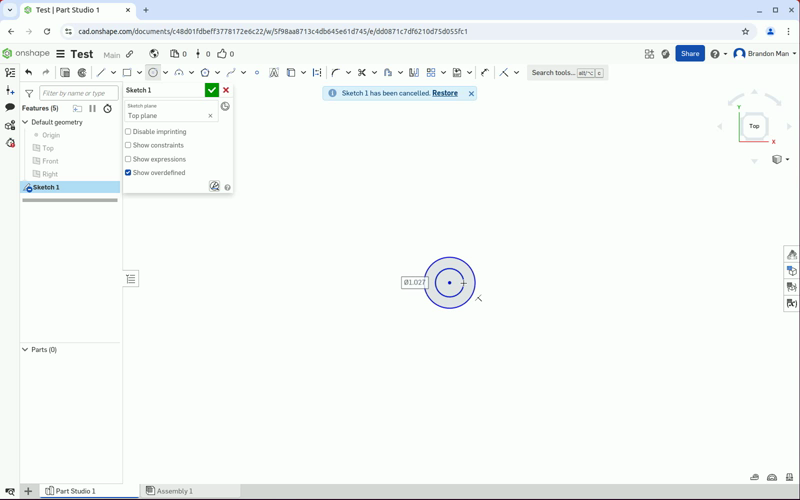
scroll(-6)
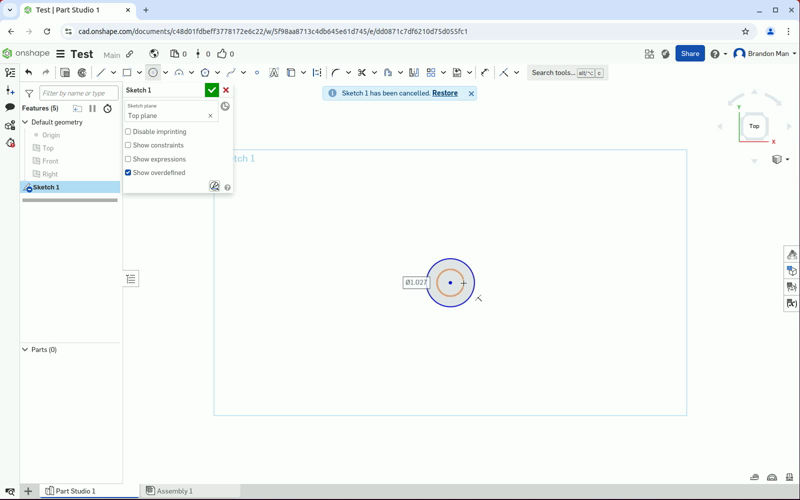
scroll(-6)
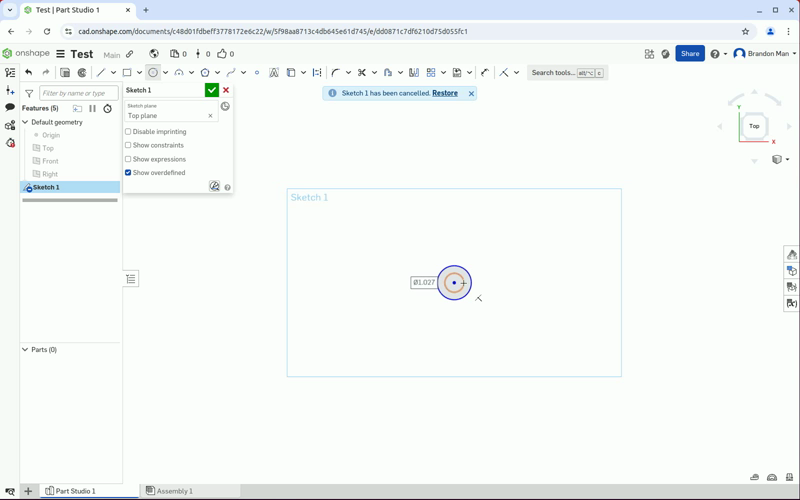
scroll(-6)
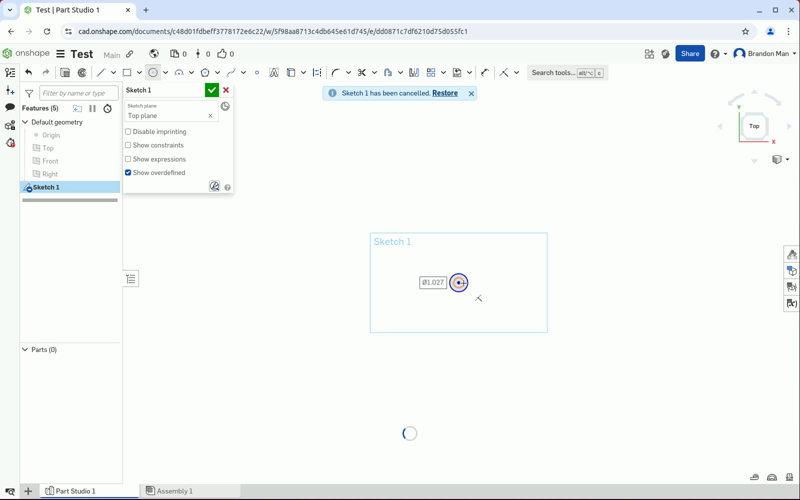
scroll(-6)
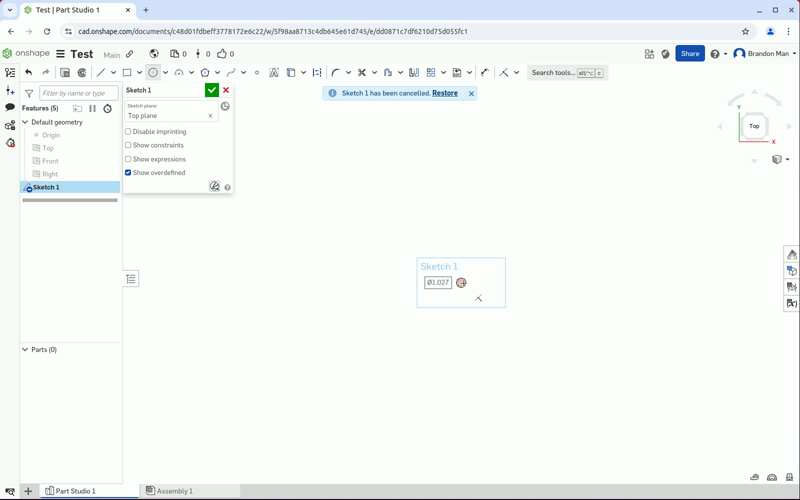
key(esc)
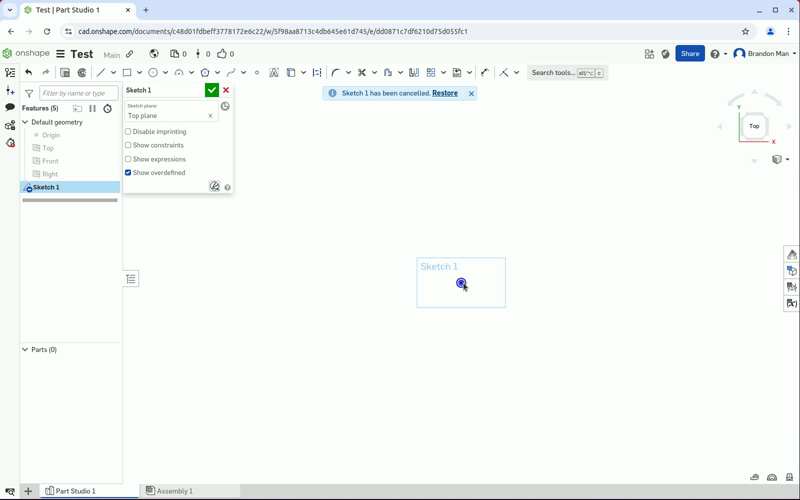
mouse_move(457, 282)
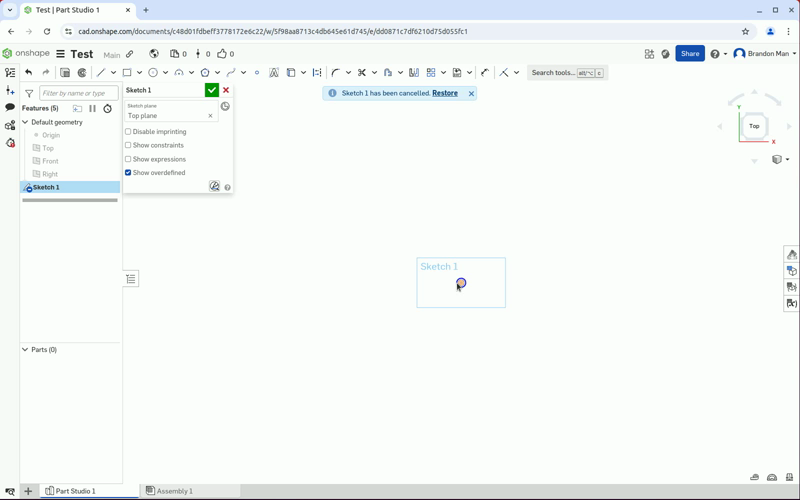
scroll(6)
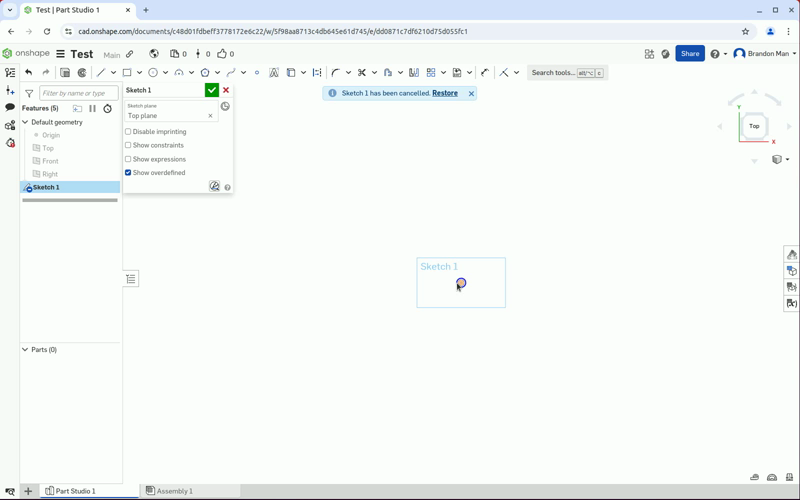
scroll(6)
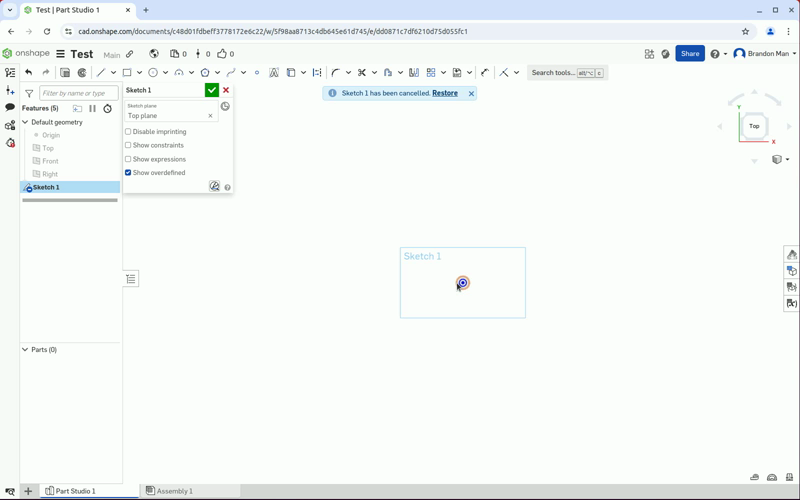
scroll(6)
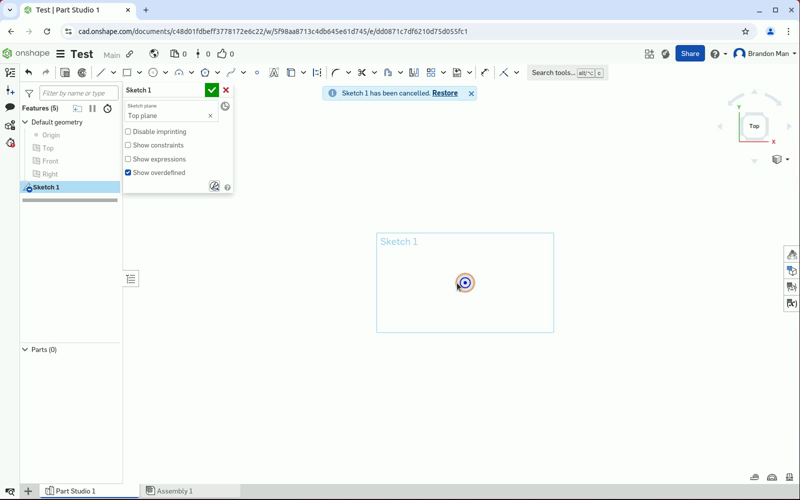
scroll(6)
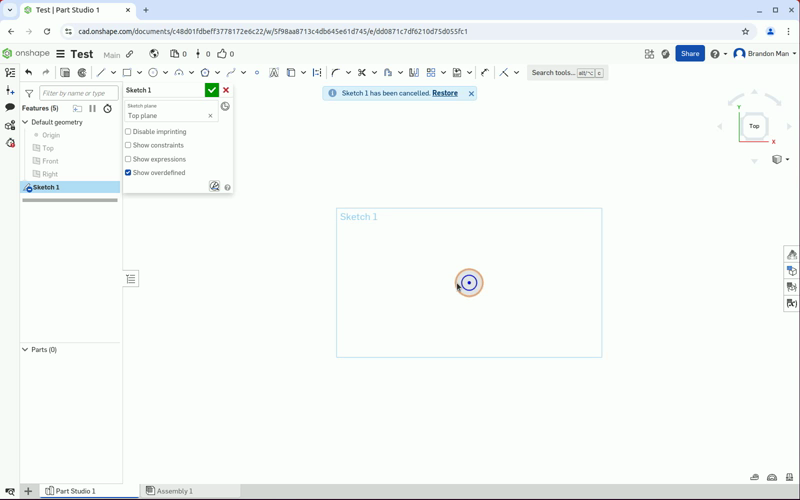
scroll(6)
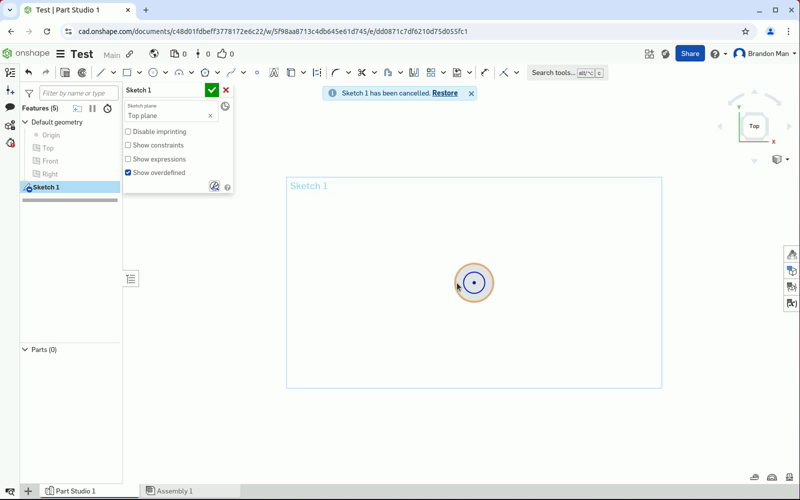
scroll(6)
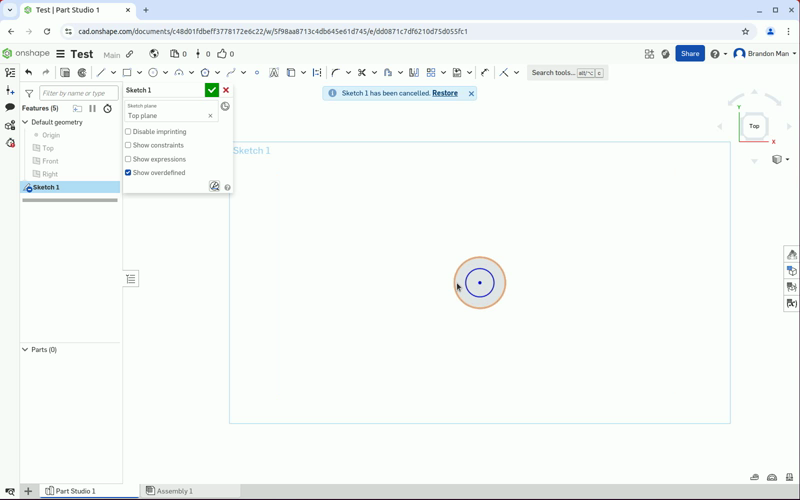
scroll(6)
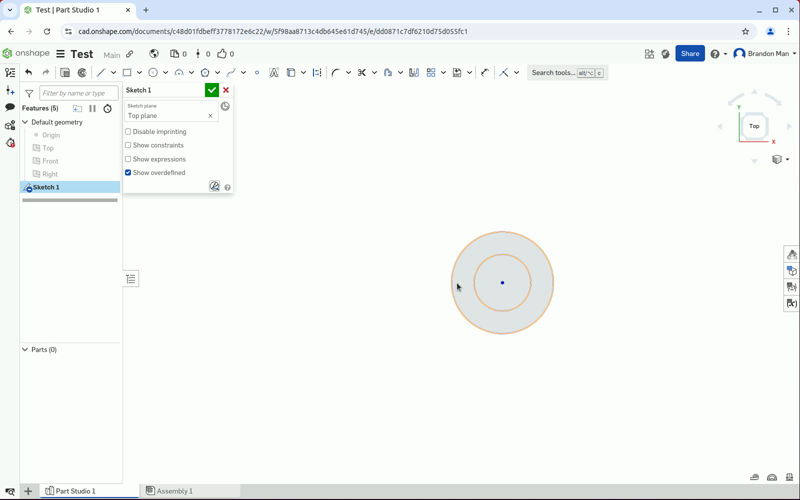
click(457, 282)
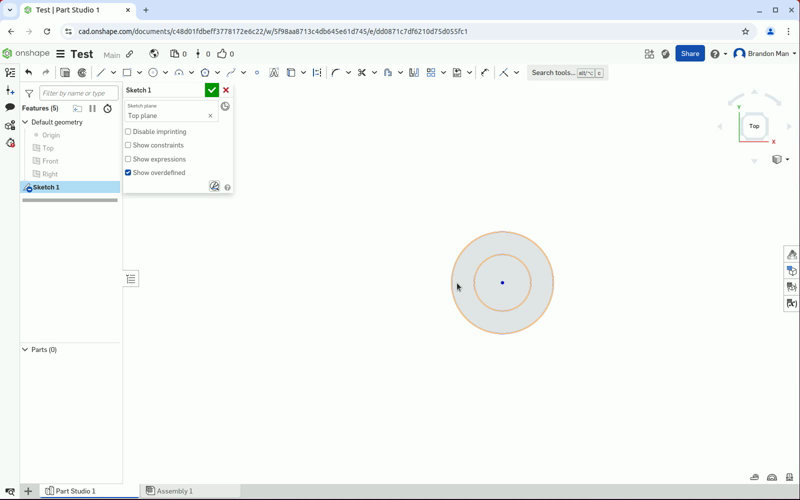
scroll(-6)
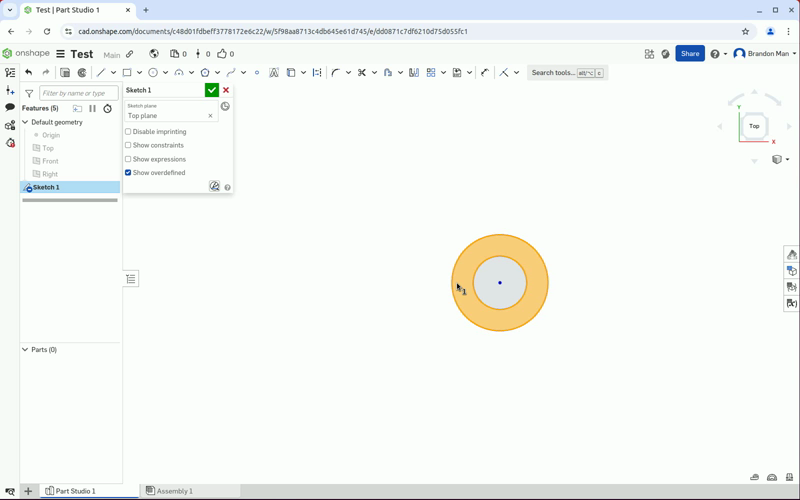
scroll(-6)
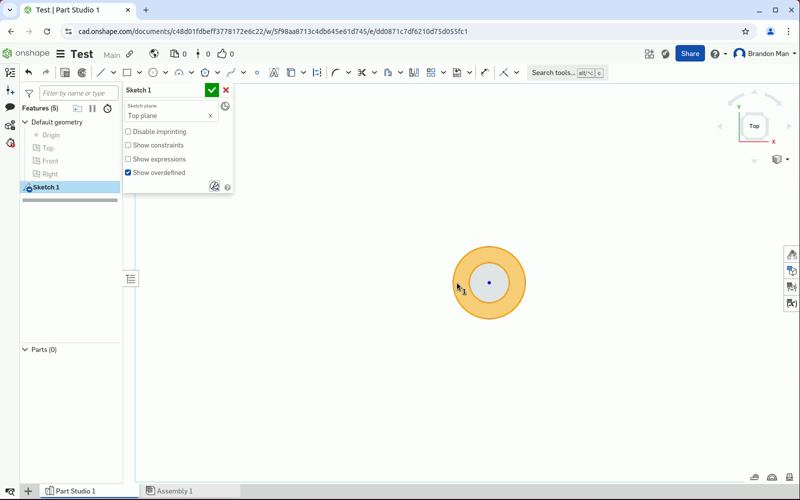
scroll(-6)
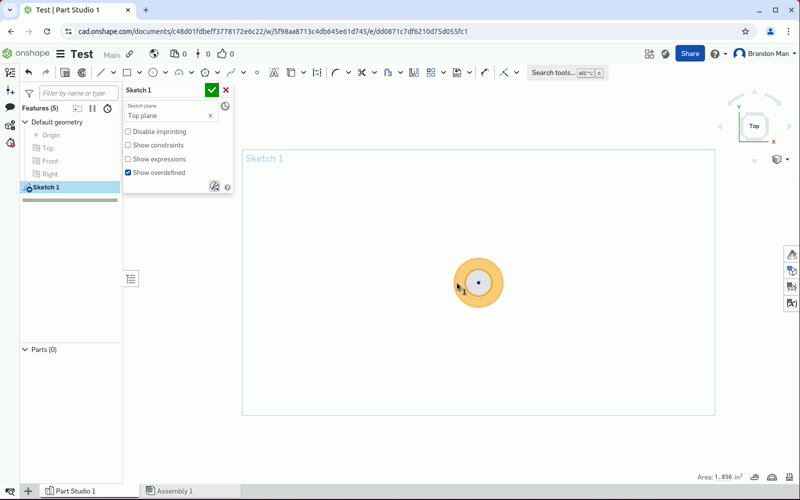
scroll(-6)
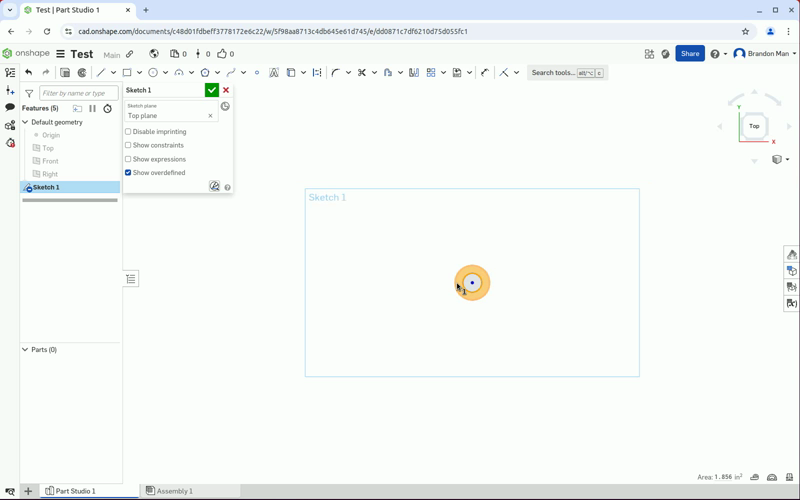
scroll(-6)
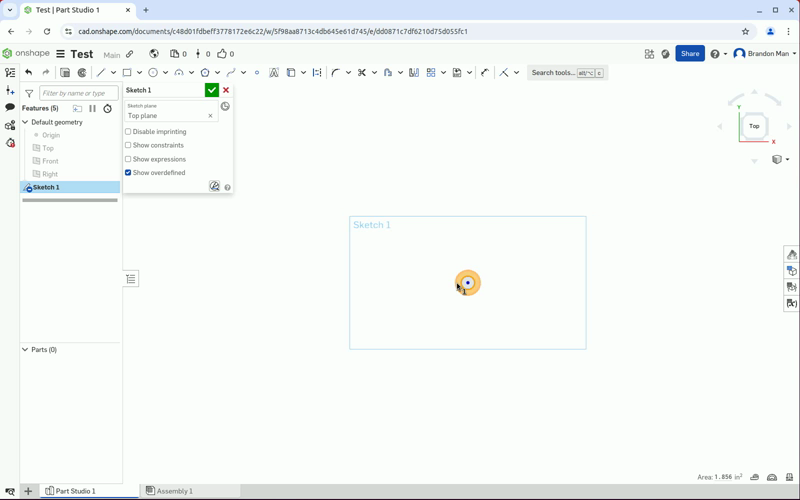
scroll(-6)
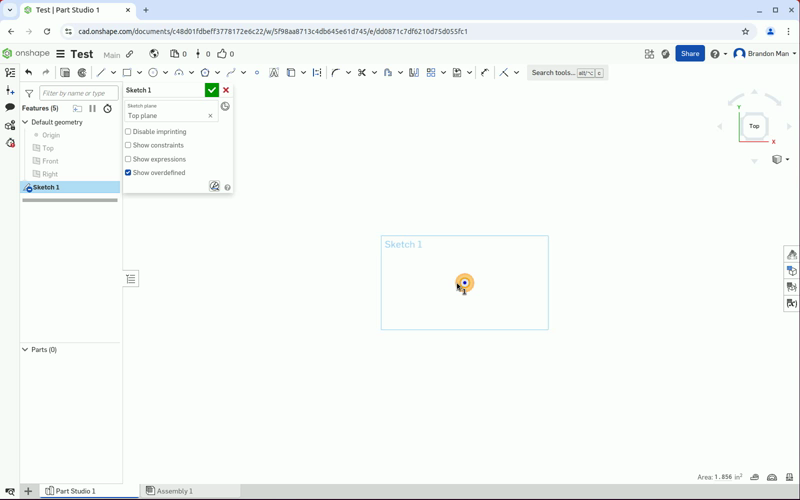
scroll(-6)
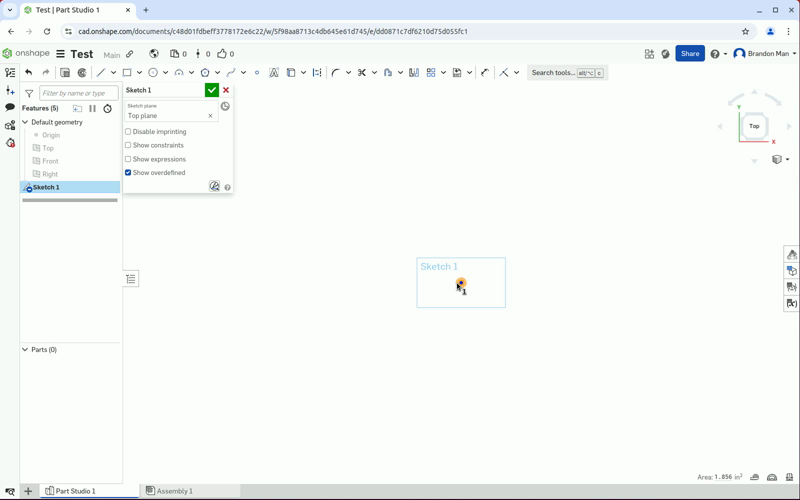
mouse_move(73, 352)
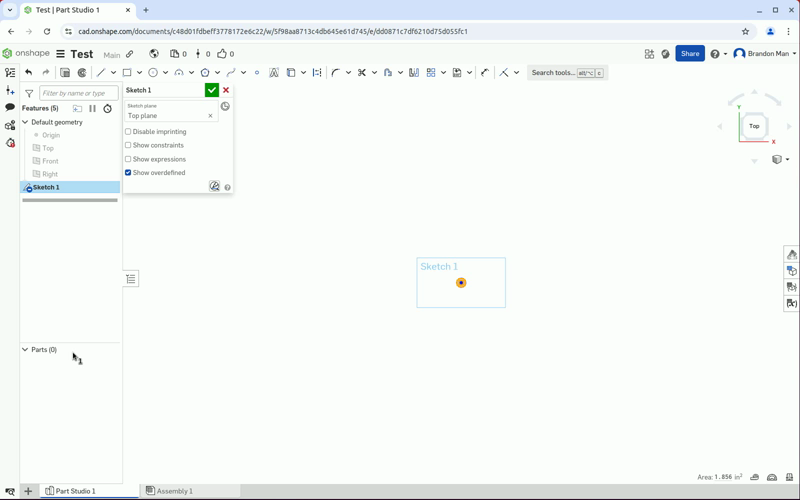
key(shift+y)
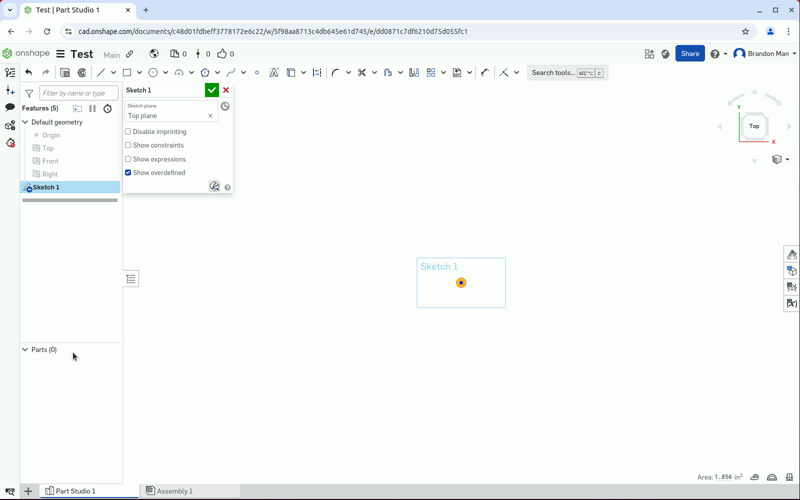
key(shift+e)
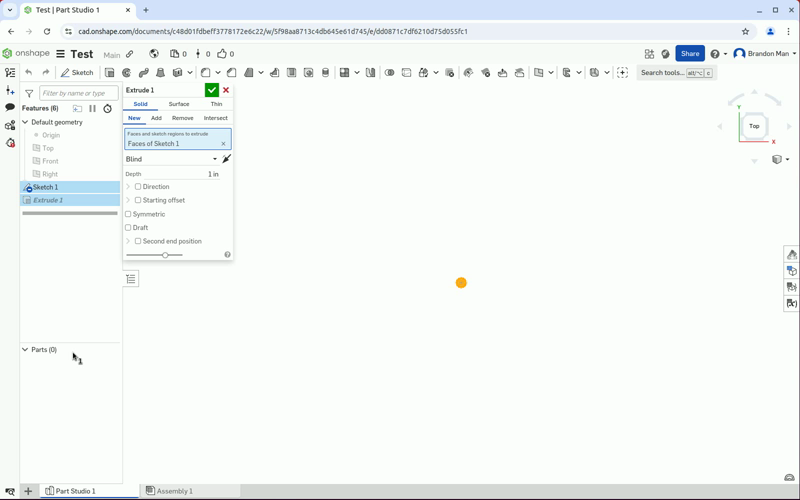
mouse_move(143, 106)
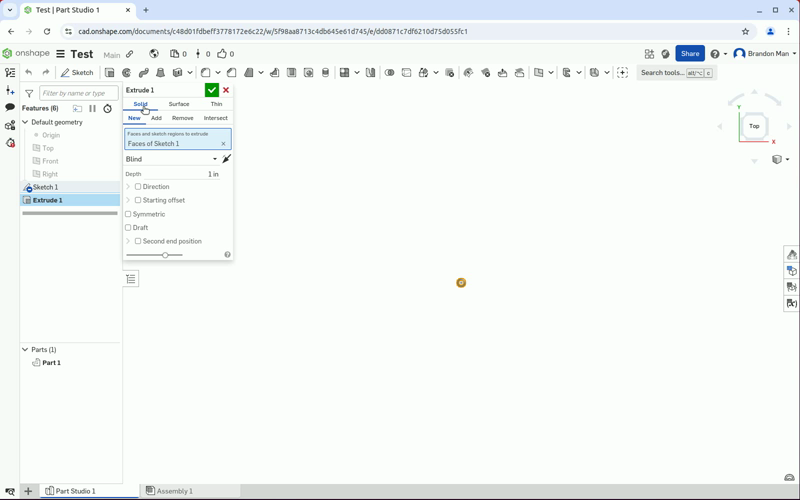
click(143, 106)
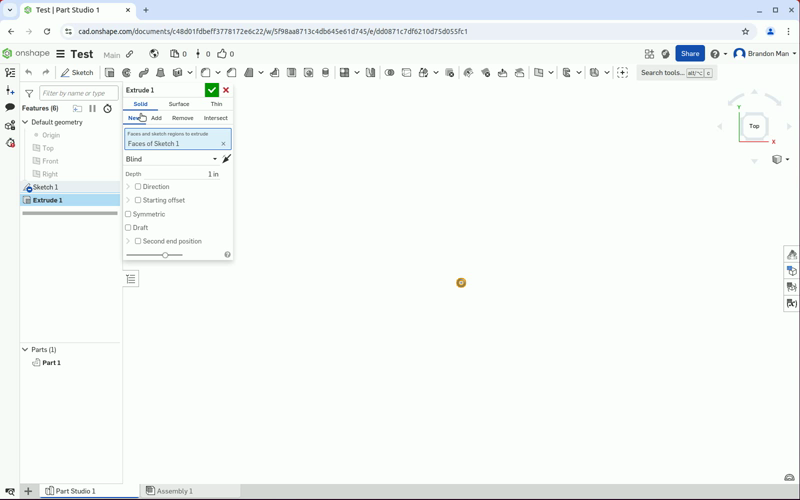
mouse_move(137, 120)
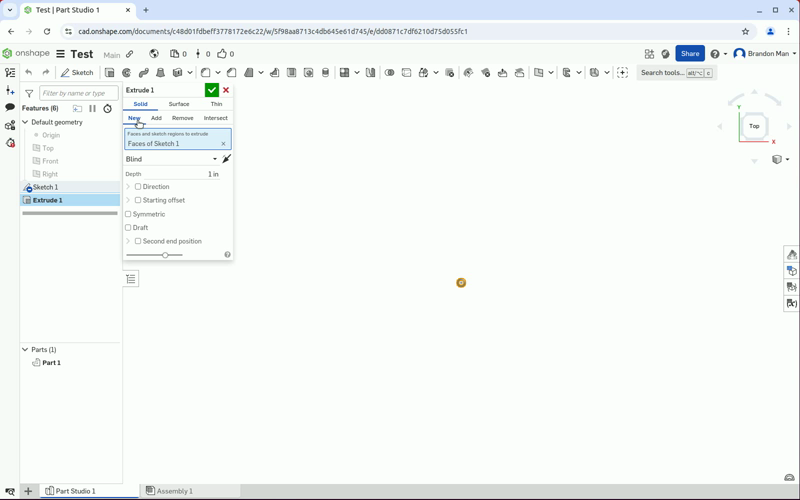
click(137, 120)
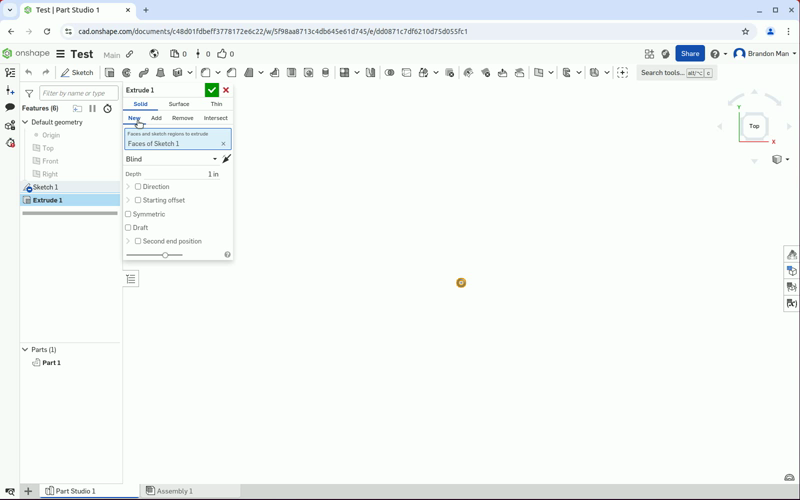
key(tab, 4)
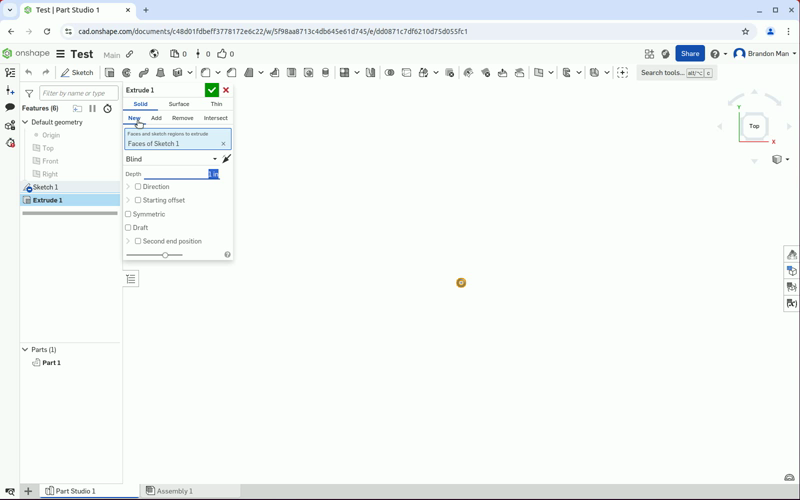
text(1.926)
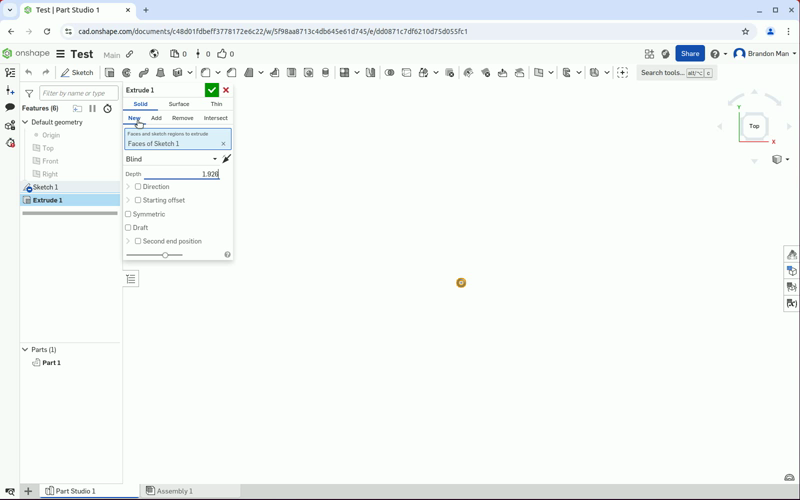
key(enter)
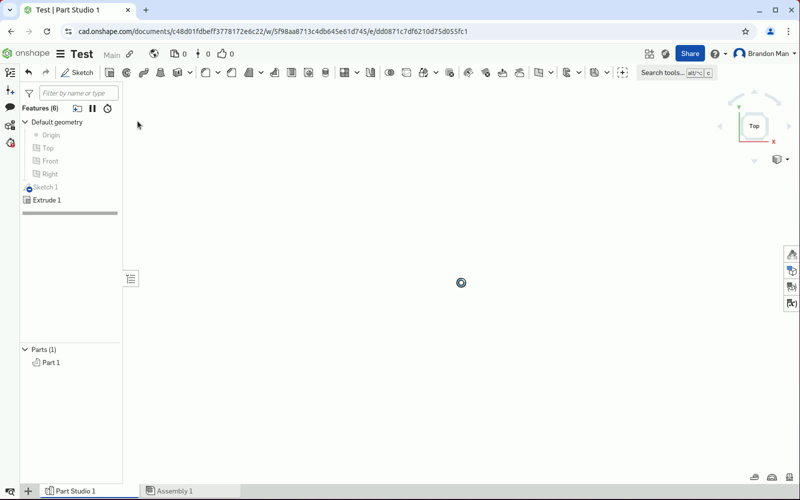
key(shift+h)
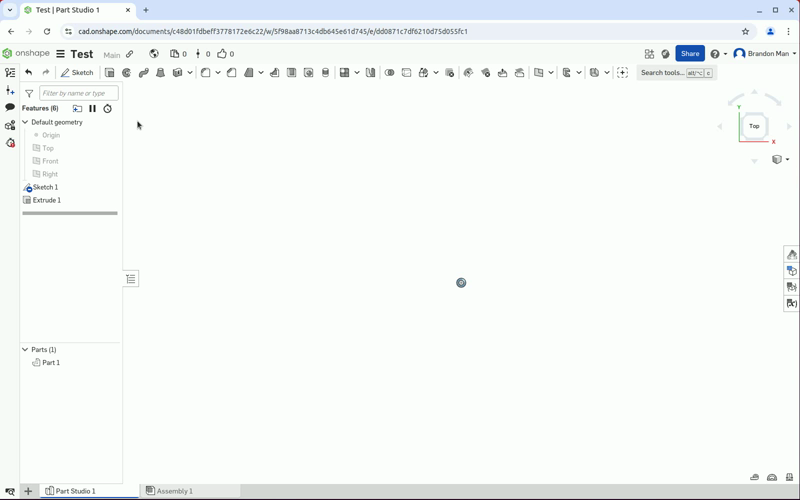
key(shift+h)
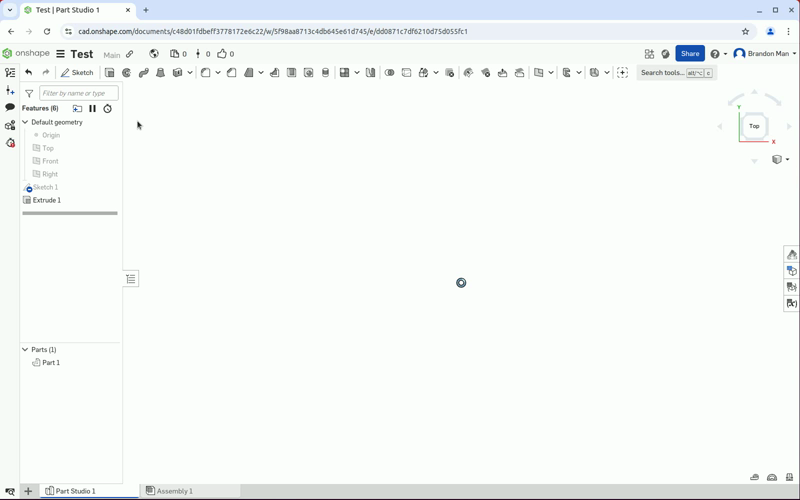
mouse_move(73, 189)
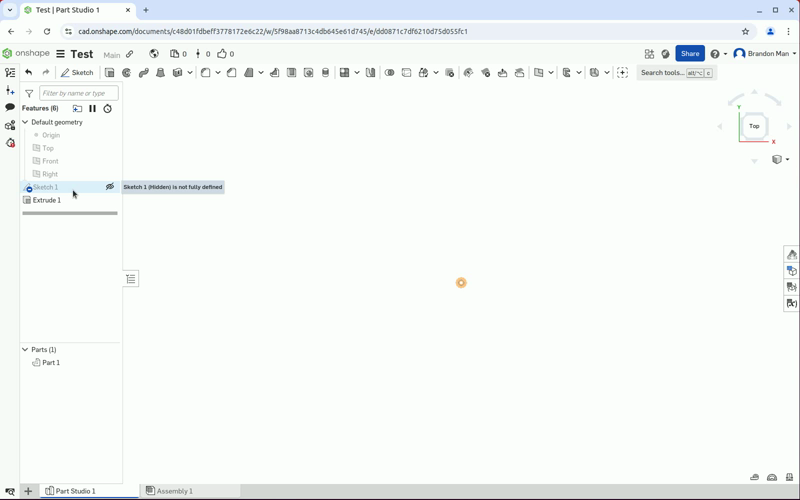
click(73, 189)
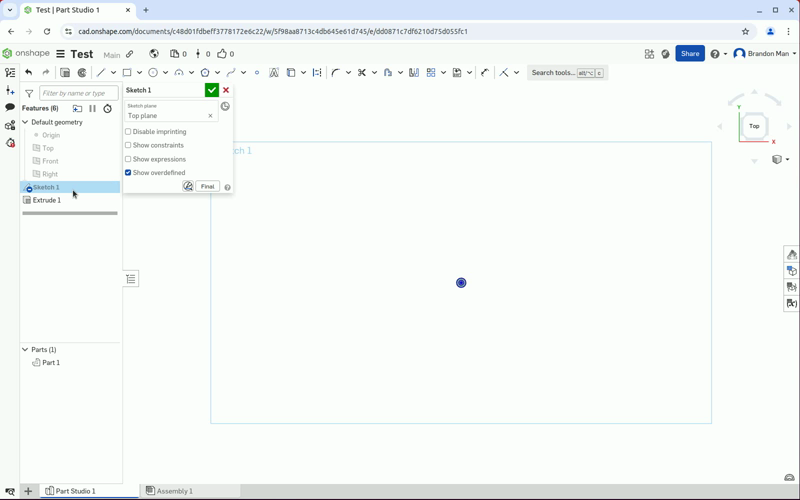
mouse_move(229, 92)
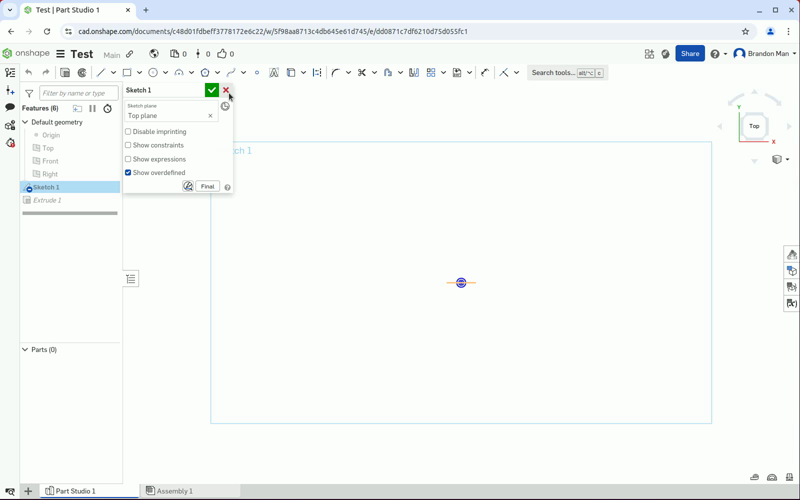
click(229, 92)
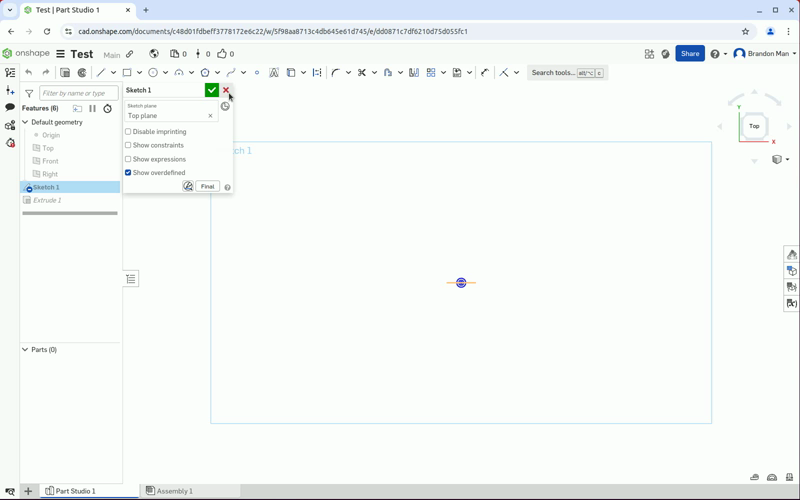
key(shift+s)
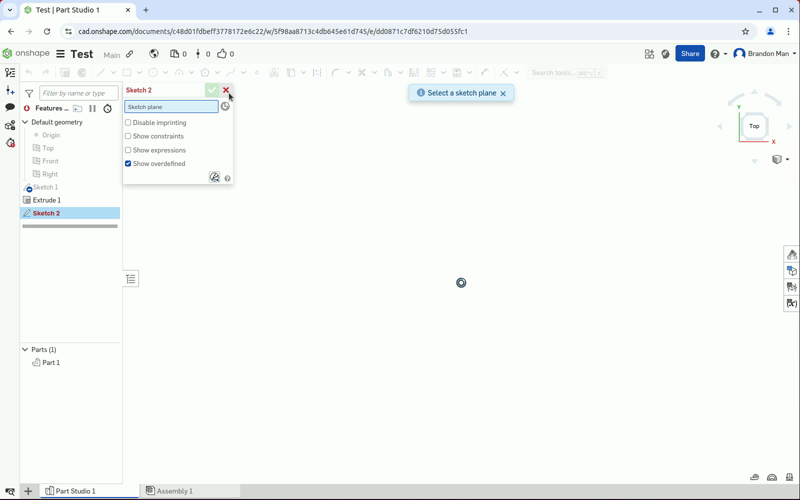
mouse_move(73, 150)
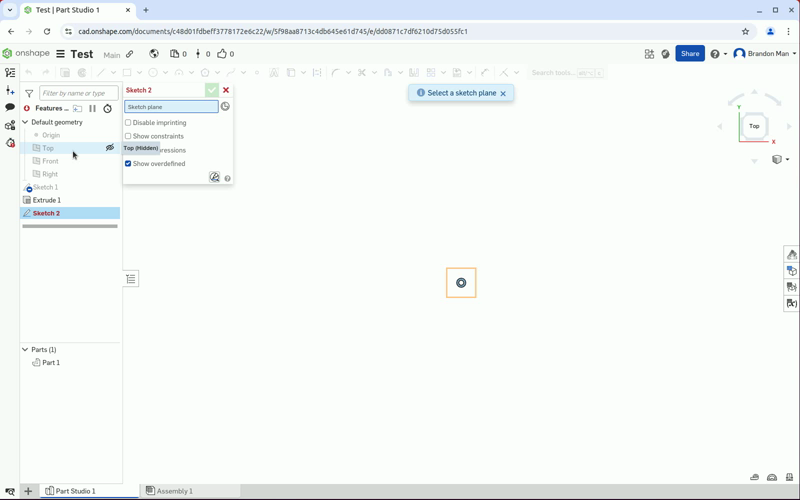
click(73, 150)
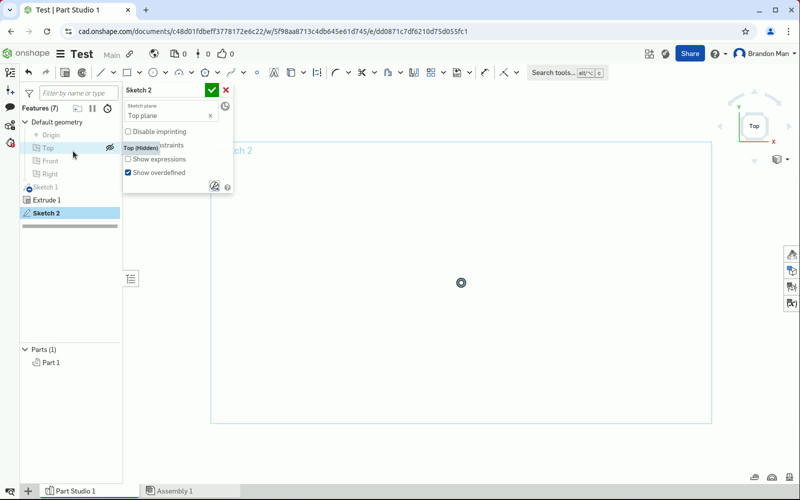
mouse_move(73, 352)
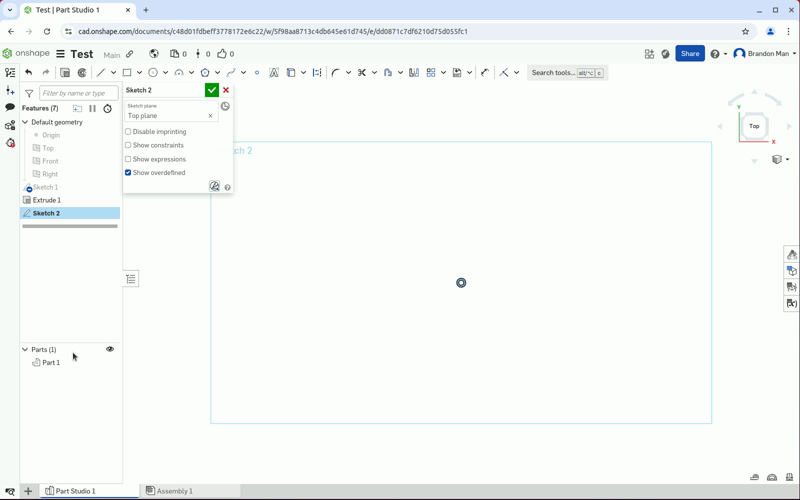
key(y)
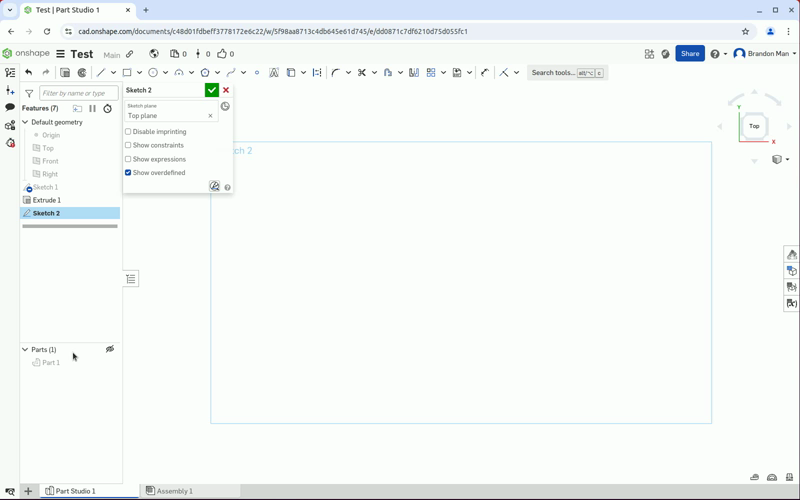
key(c)
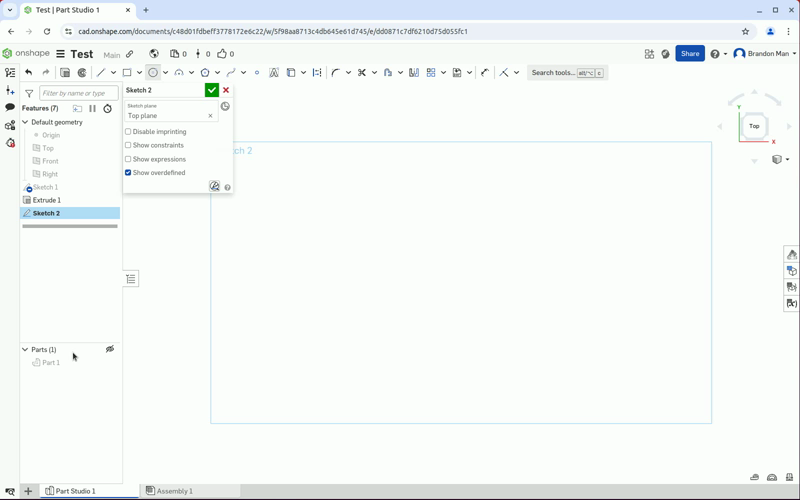
key_down(shift)
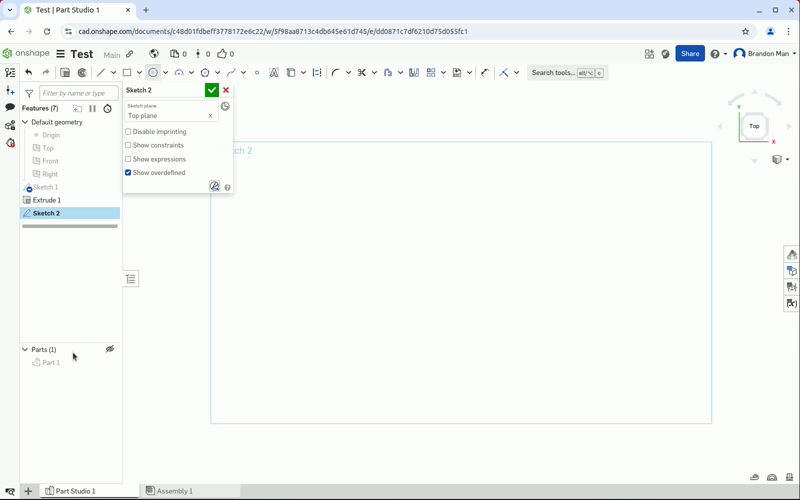
mouse_move(435, 286)
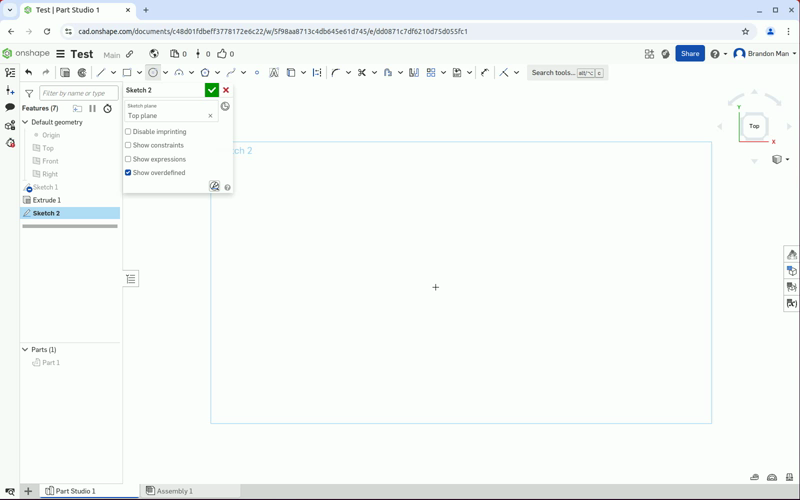
click(435, 286)
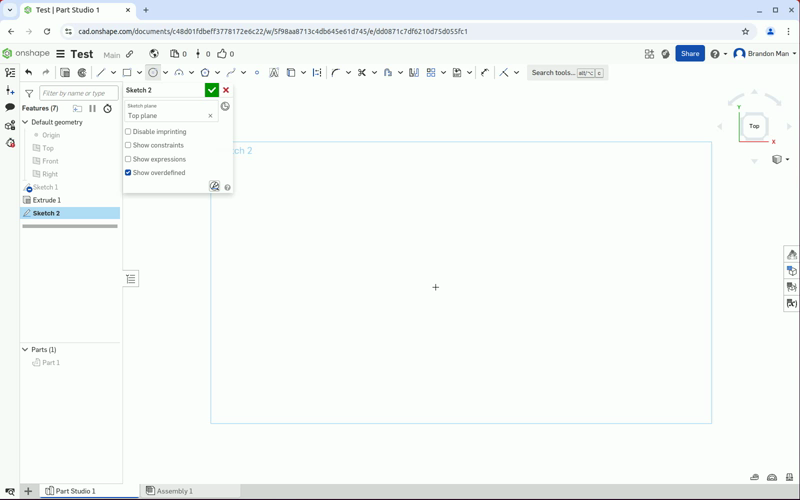
key_up(shift)
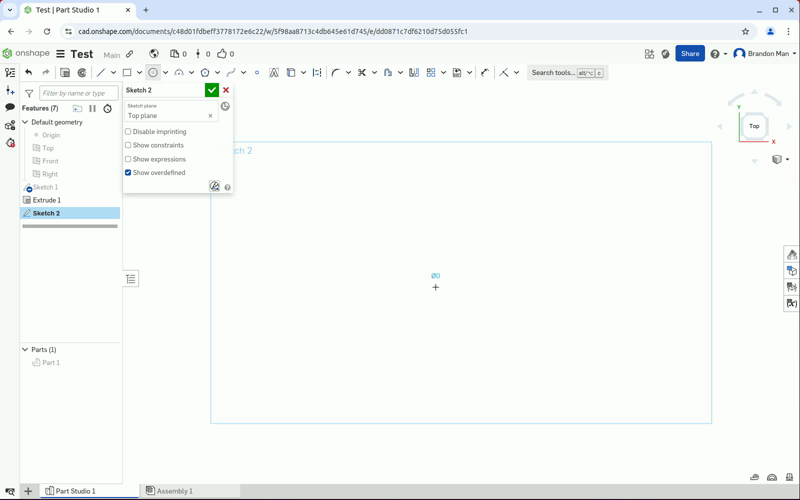
mouse_move(444, 286)
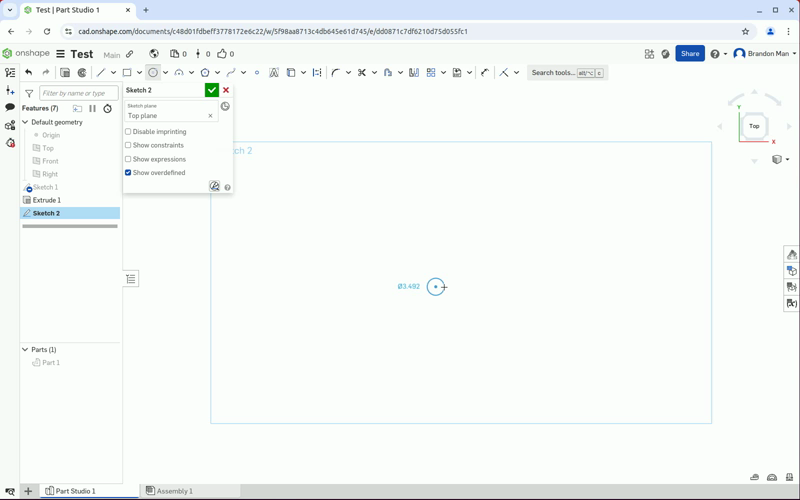
click(444, 286)
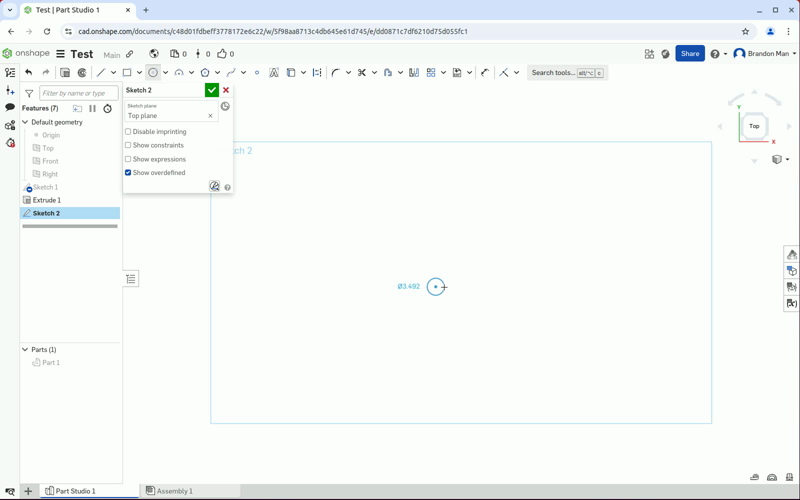
key(esc)
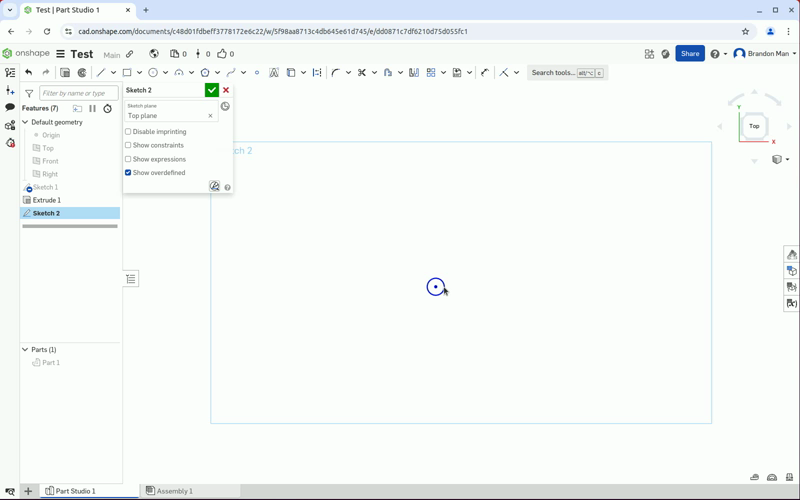
mouse_move(427, 288)
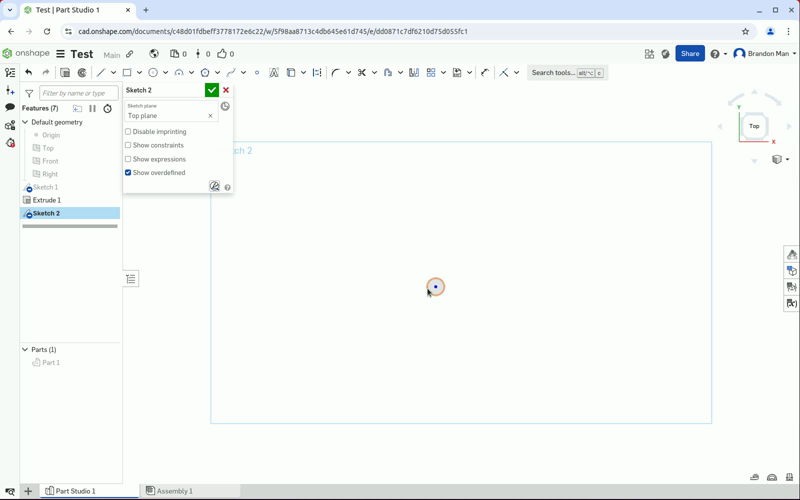
scroll(6)
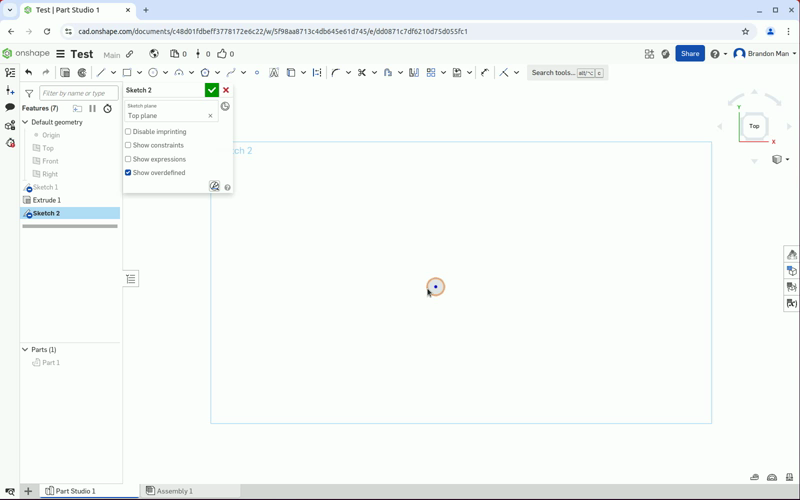
scroll(6)
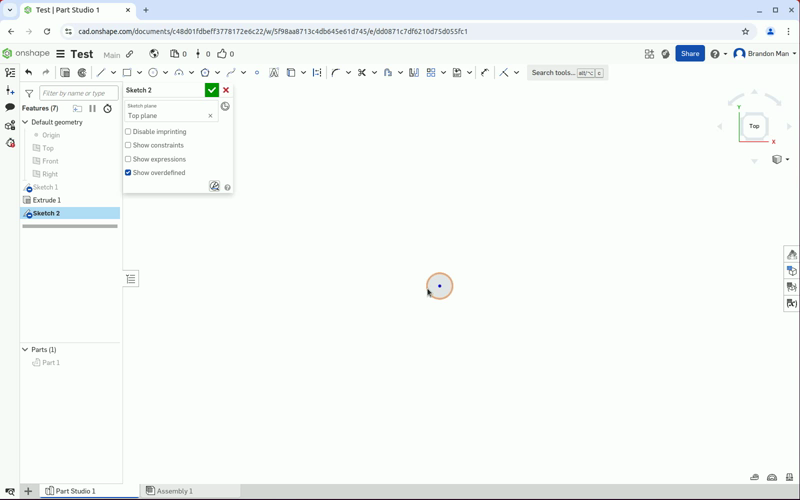
scroll(6)
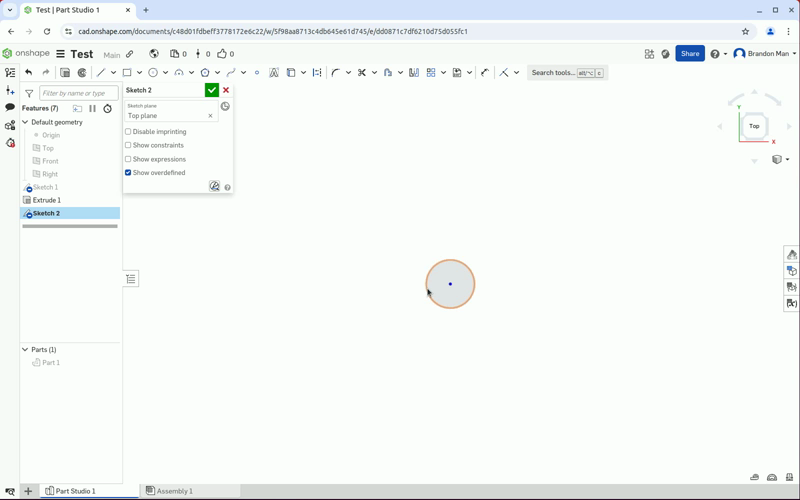
scroll(6)
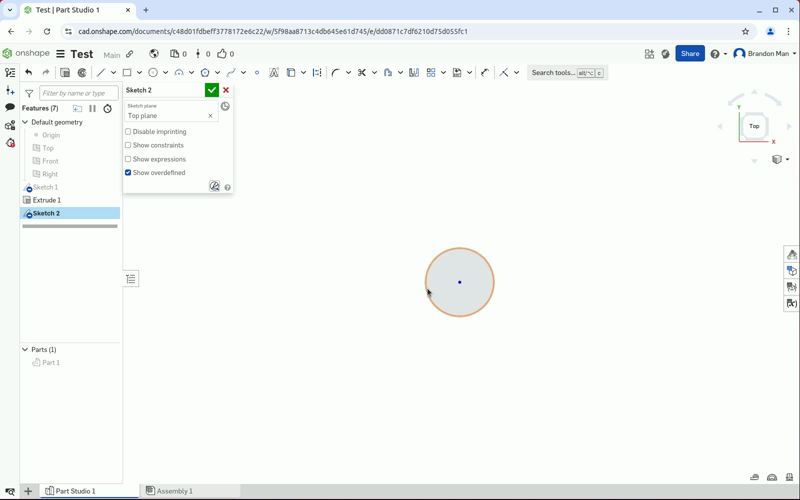
scroll(6)
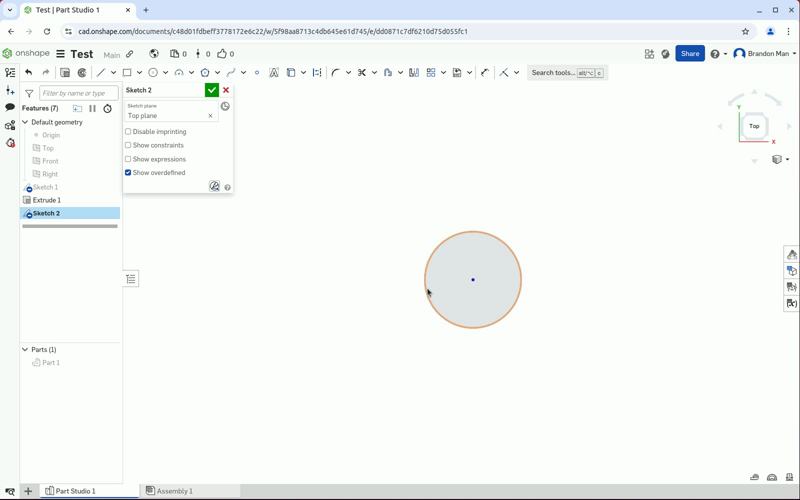
scroll(6)
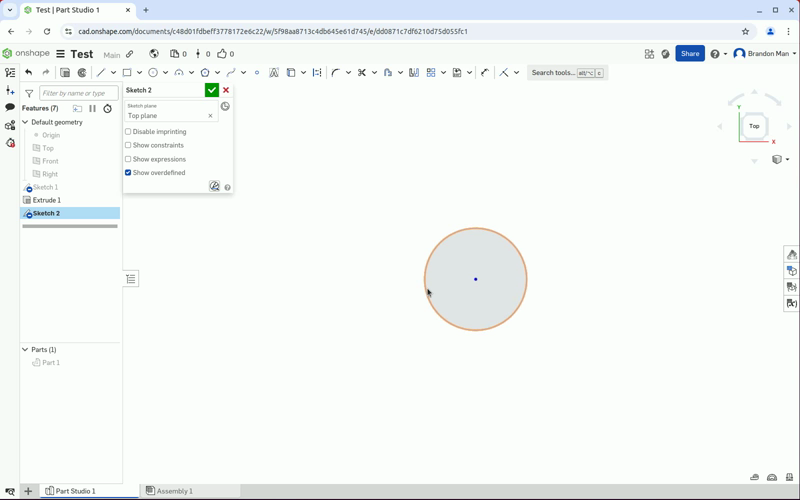
scroll(6)
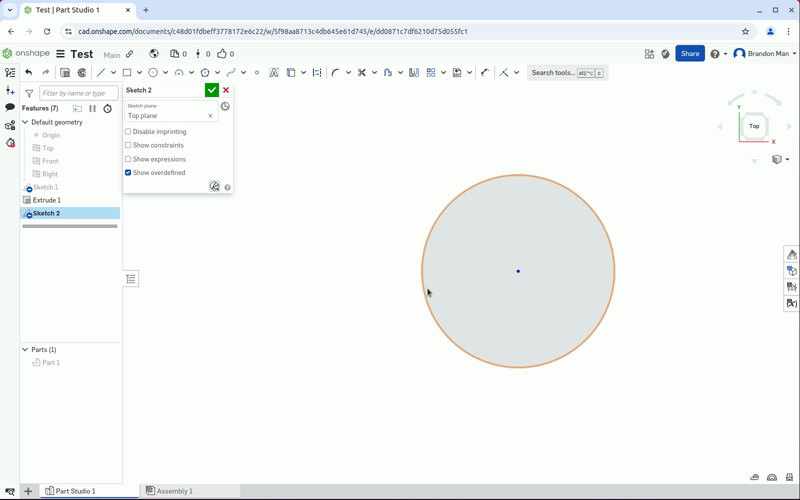
click(427, 288)
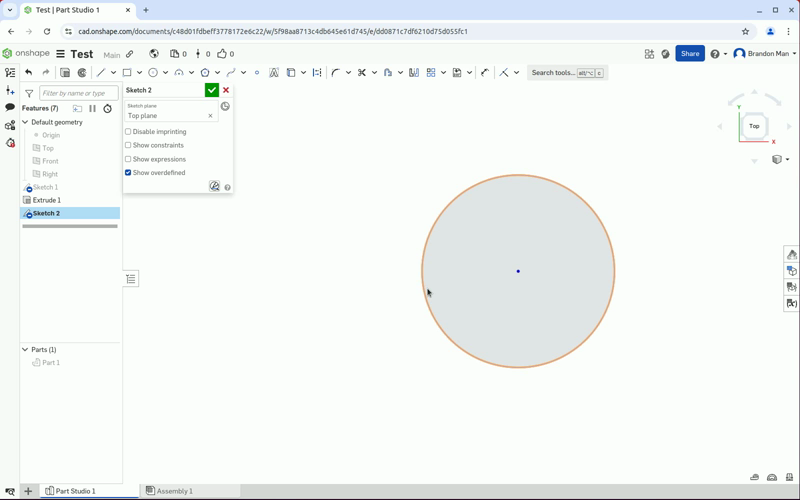
scroll(-6)
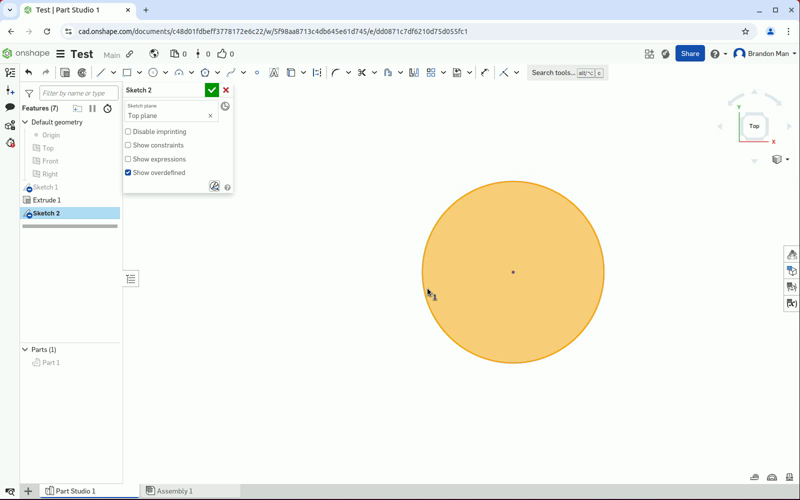
scroll(-6)
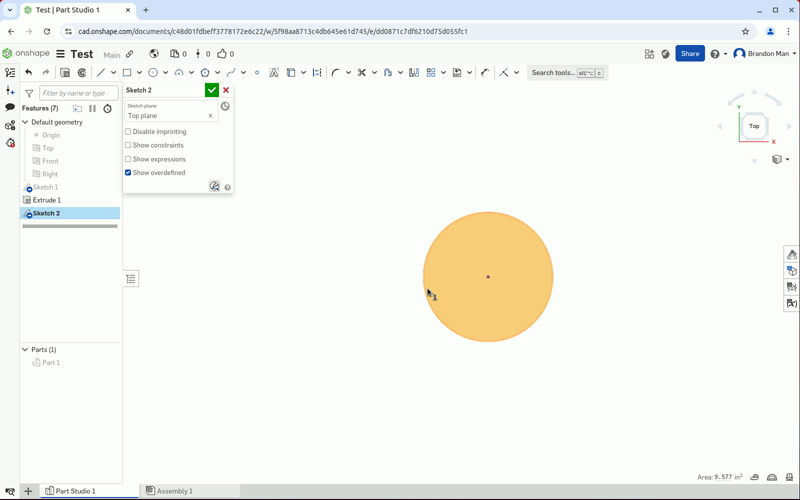
scroll(-6)
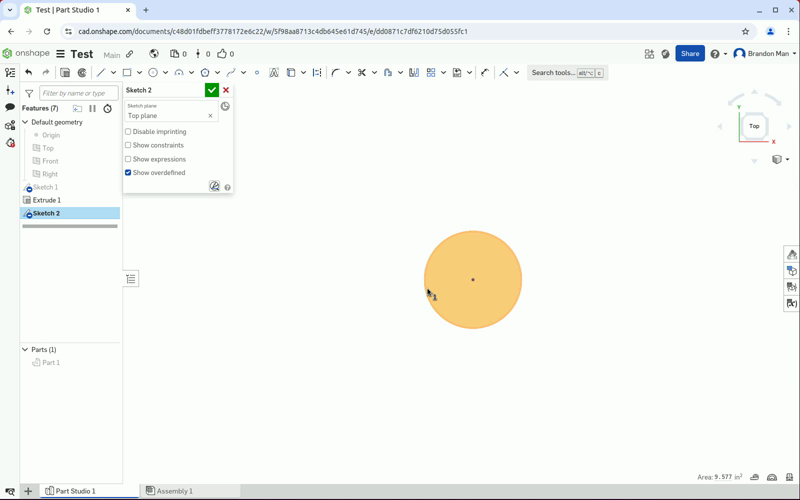
scroll(-6)
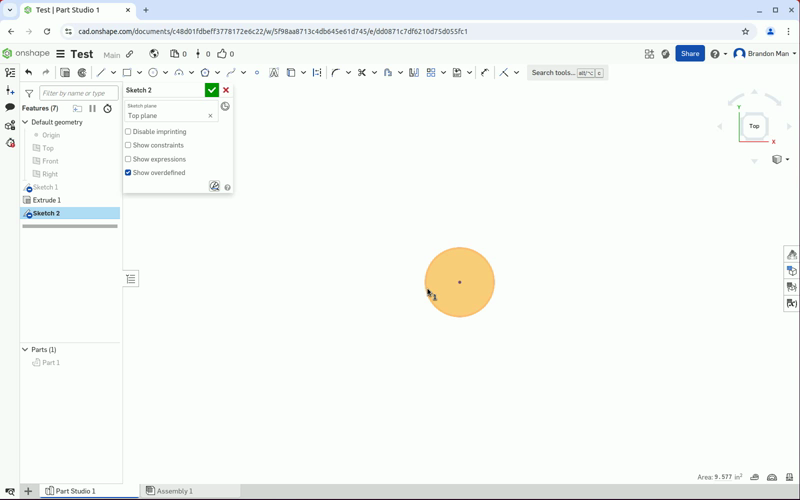
scroll(-6)
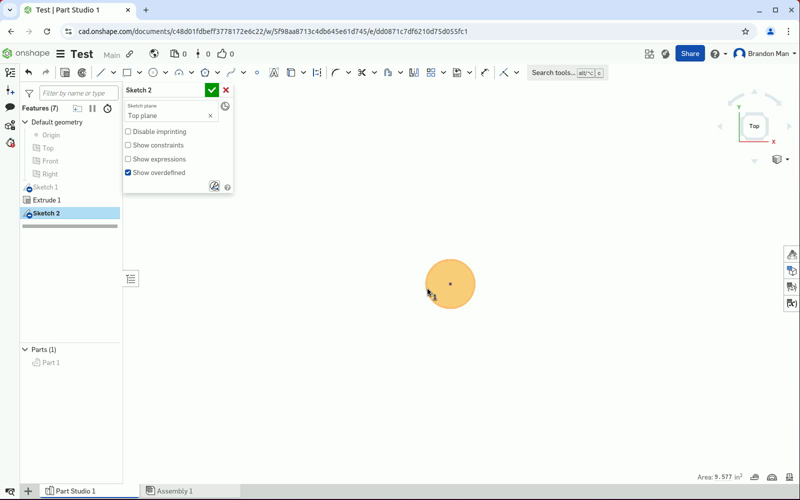
scroll(-6)
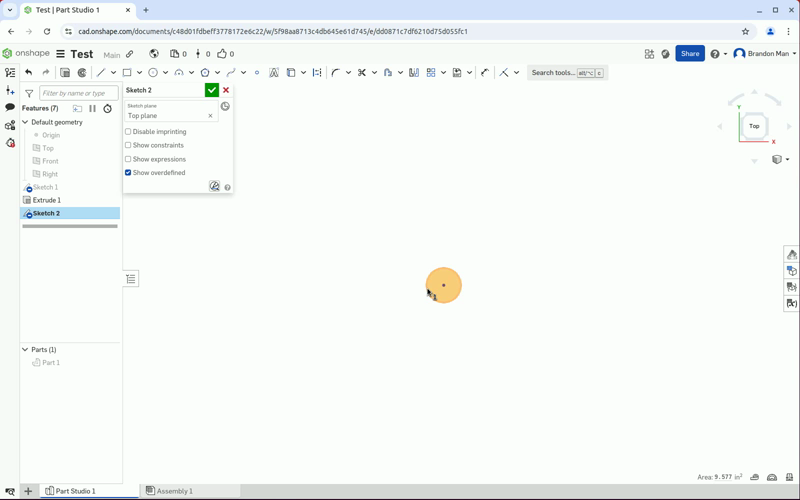
scroll(-6)
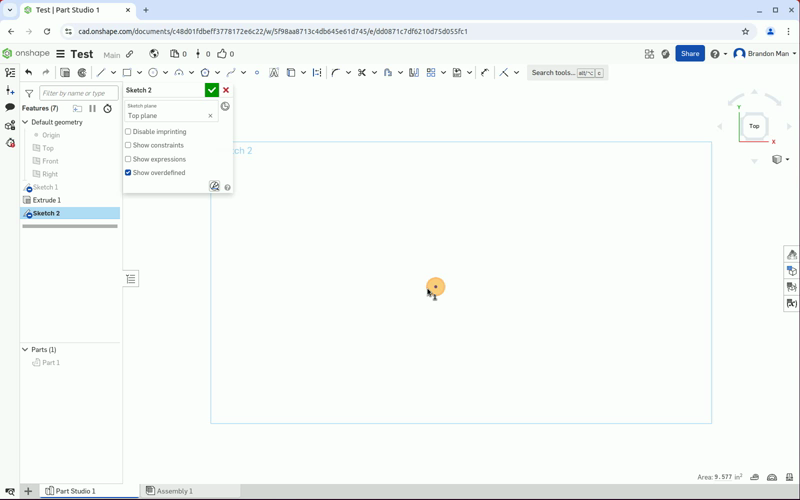
mouse_move(73, 352)
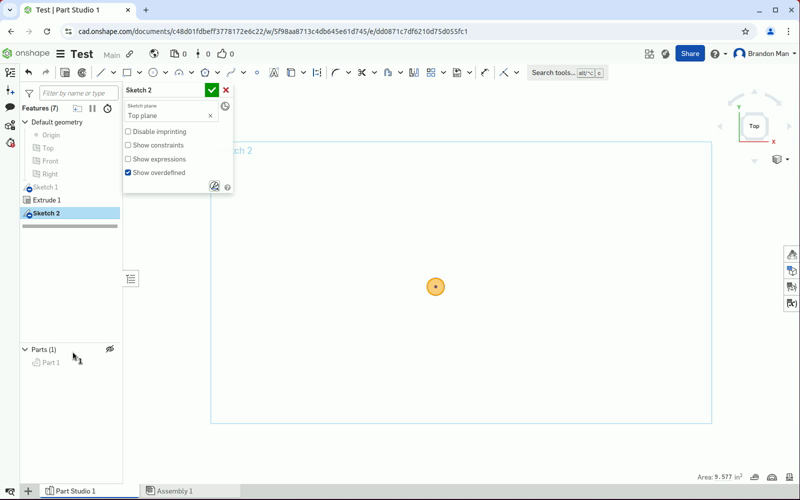
key(shift+y)
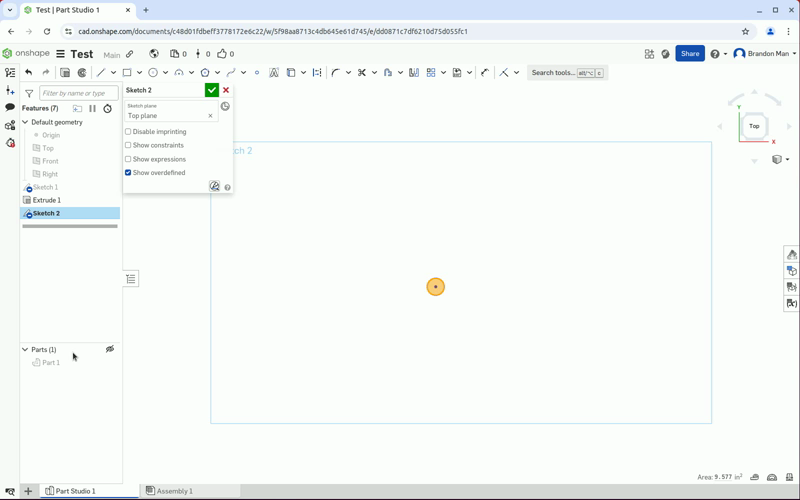
key(shift+e)
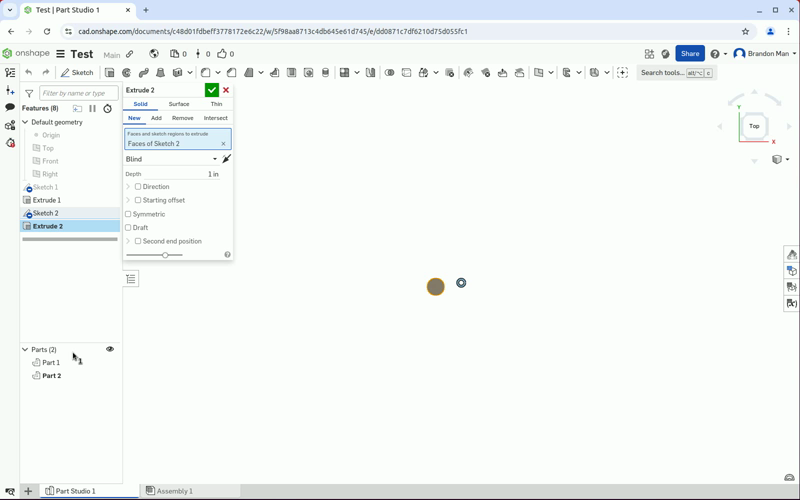
mouse_move(143, 106)
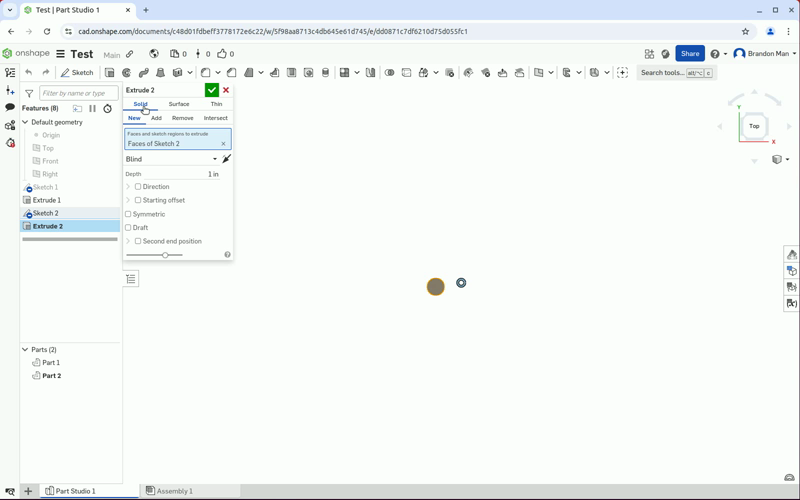
click(143, 106)
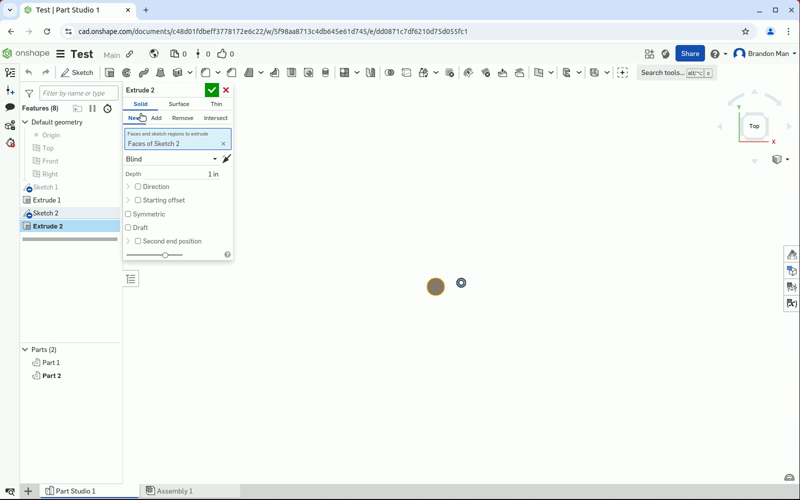
mouse_move(137, 120)
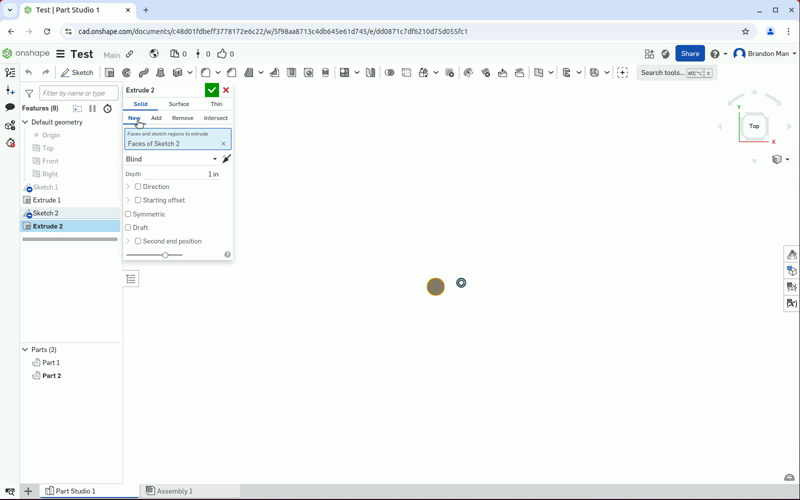
click(137, 120)
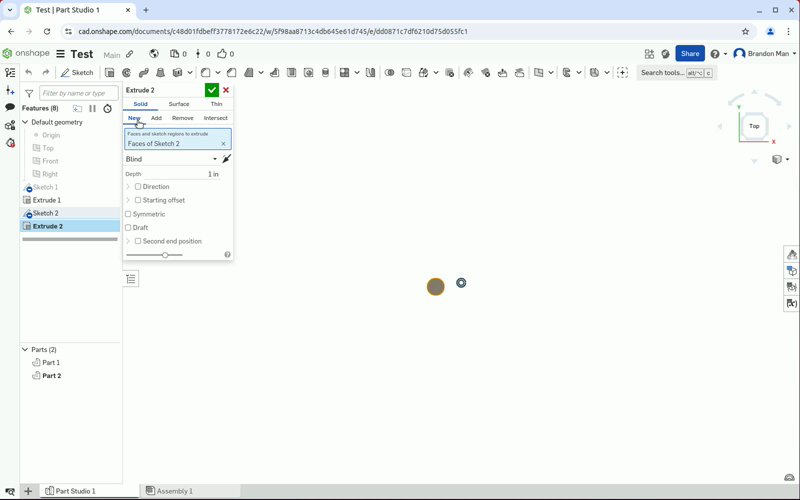
key(tab, 4)
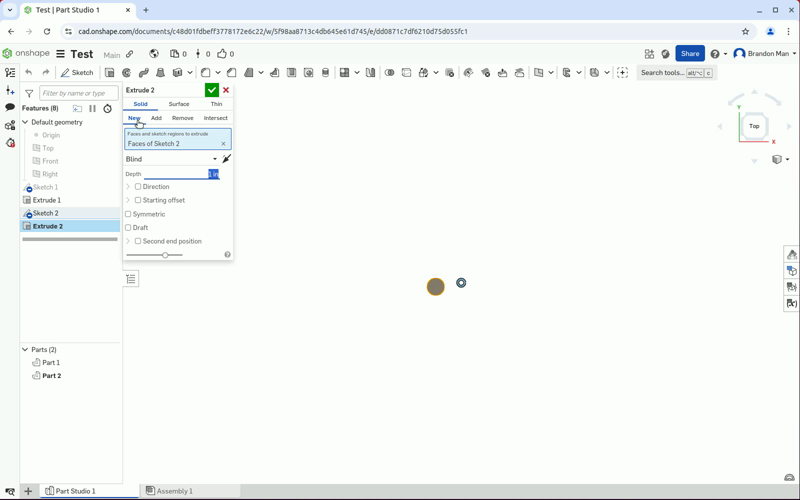
text(0.722)
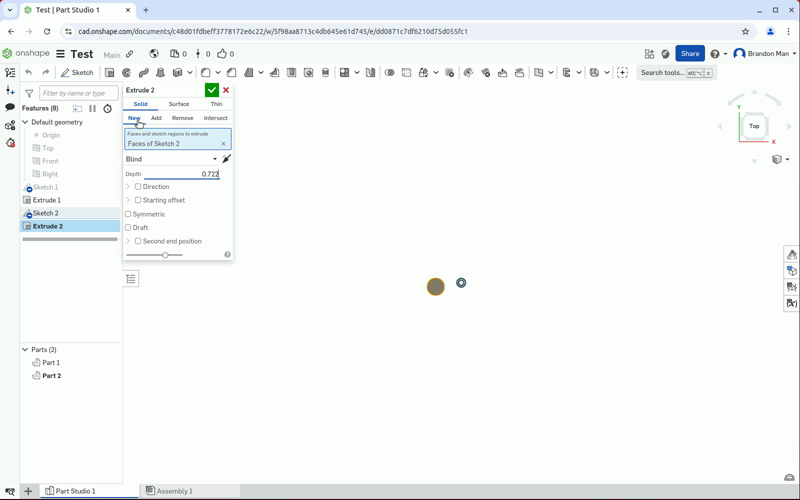
key(enter)
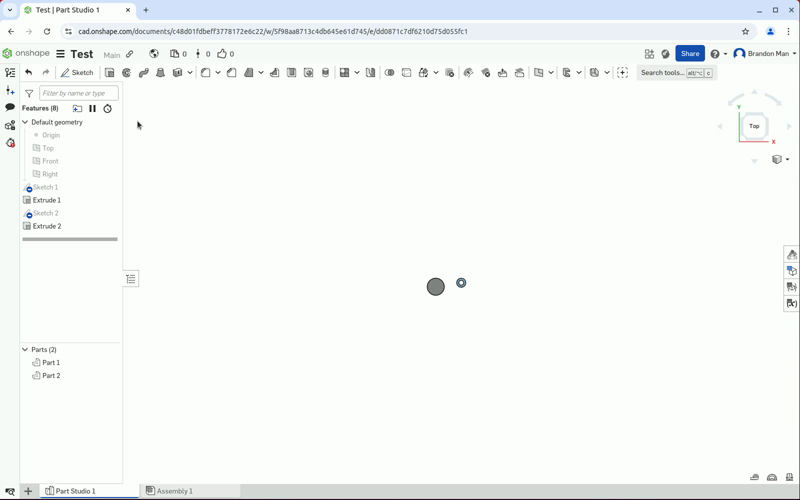
key(shift+h)
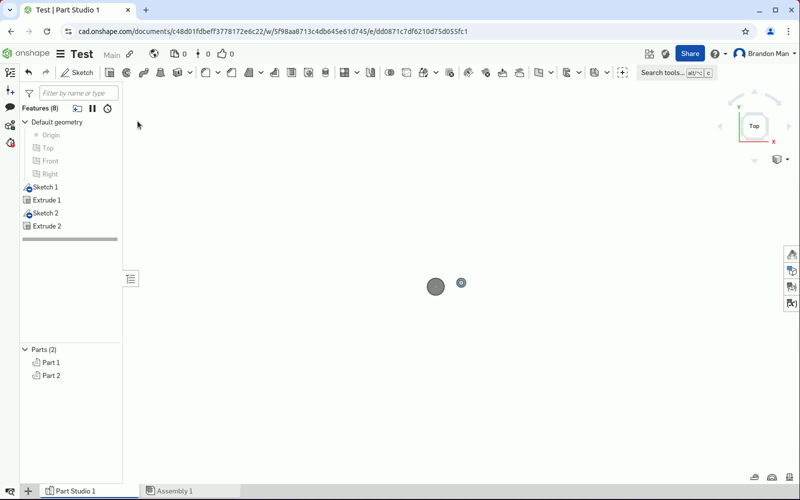
key(shift+h)
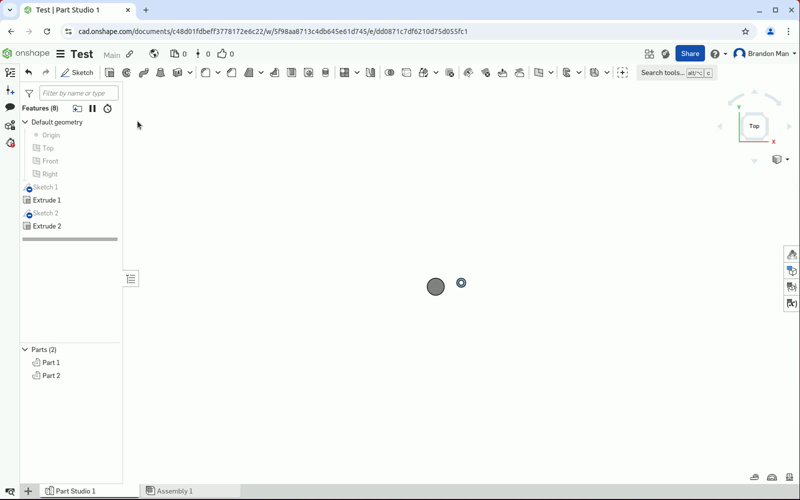
mouse_move(73, 189)
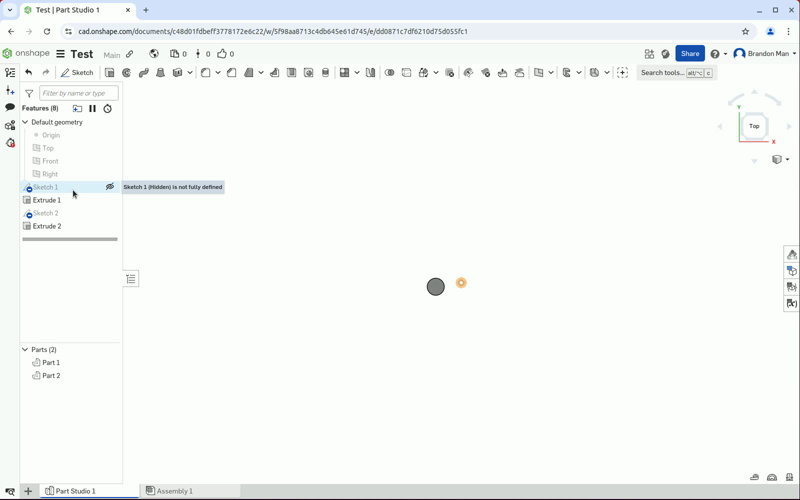
click(73, 189)
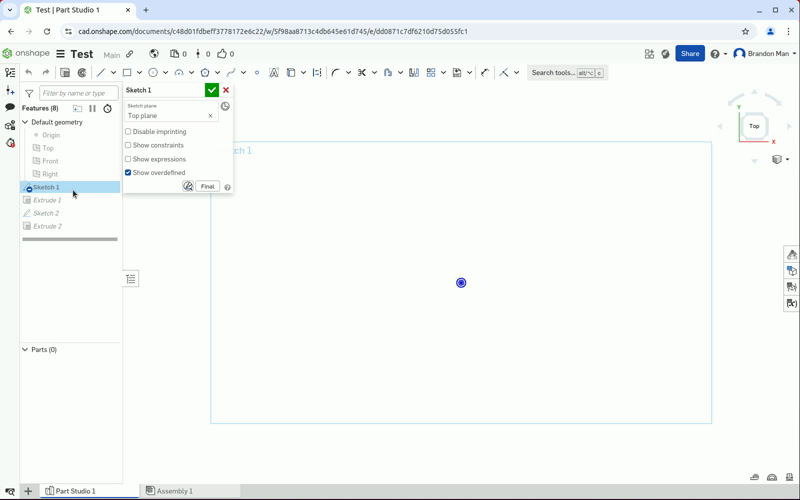
mouse_move(229, 92)
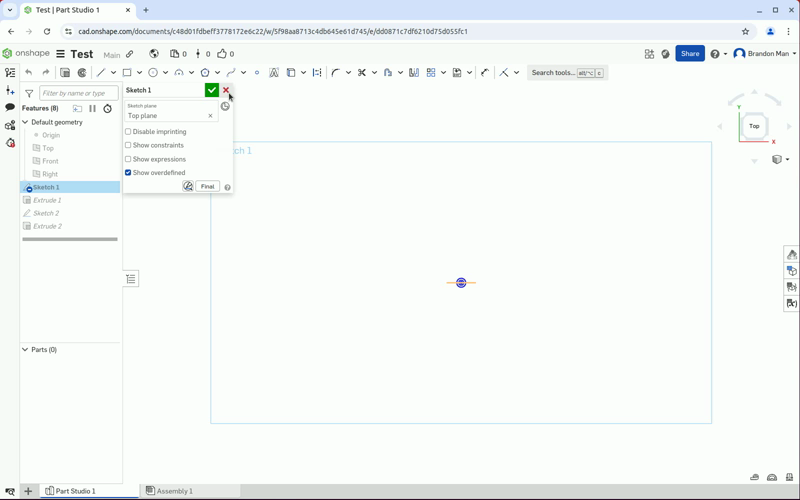
click(229, 92)
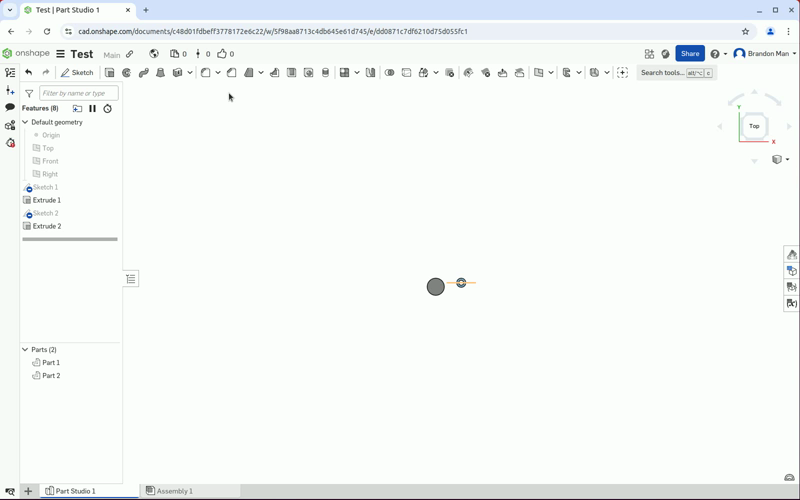
mouse_move(541, 75)
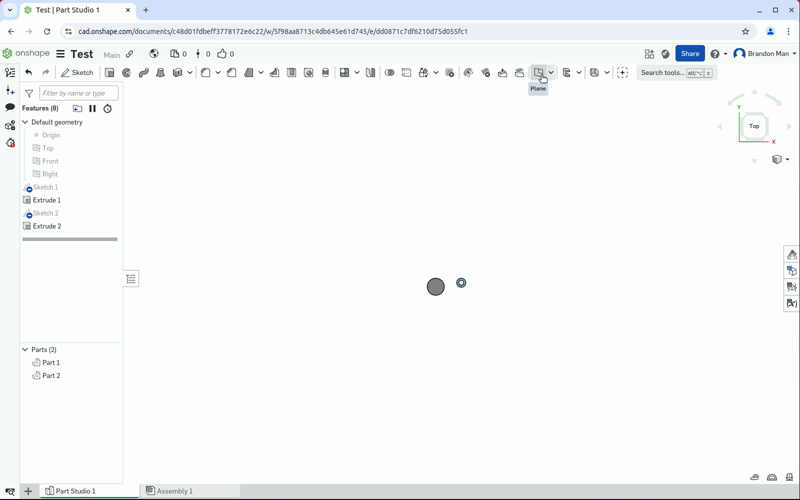
click(541, 75)
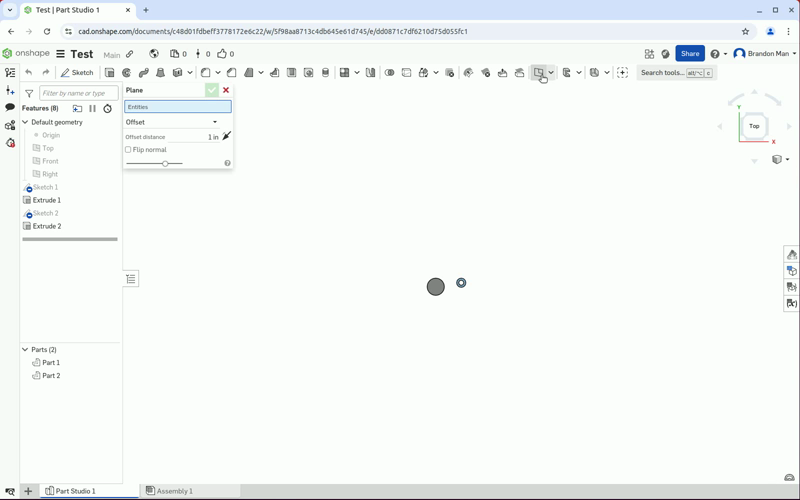
mouse_move(73, 150)
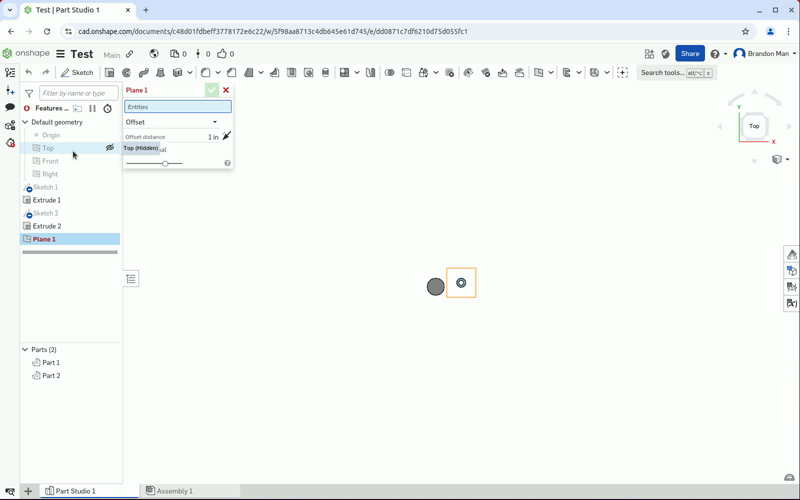
click(73, 150)
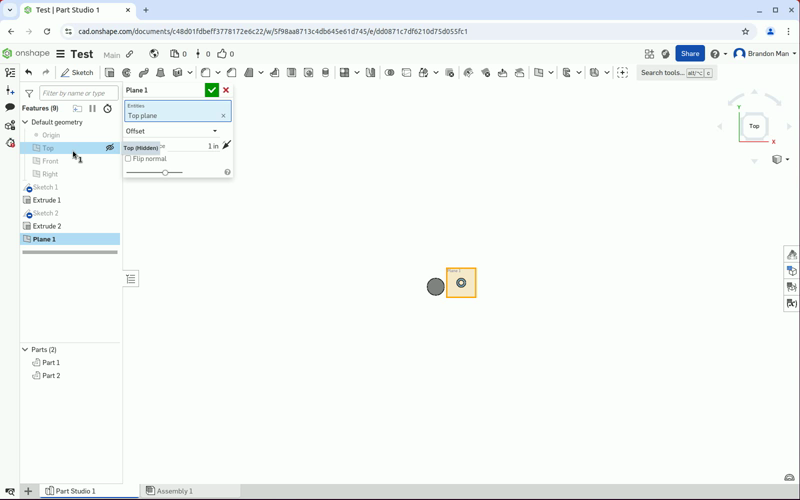
key(tab, 2)
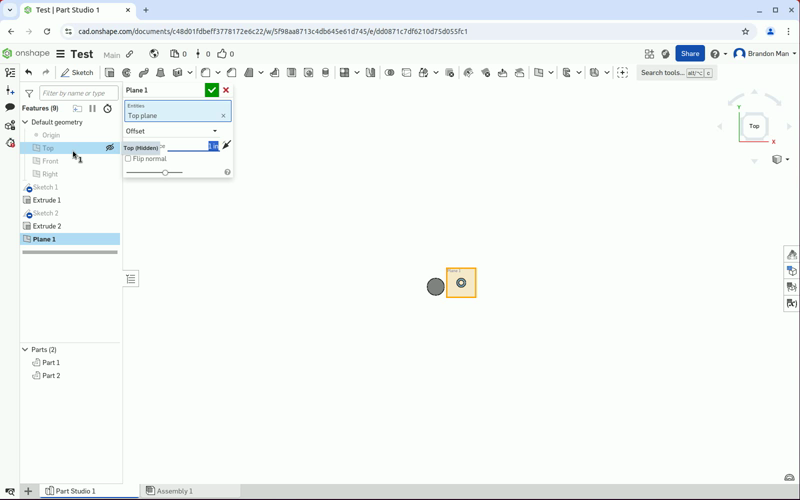
text(0.709)
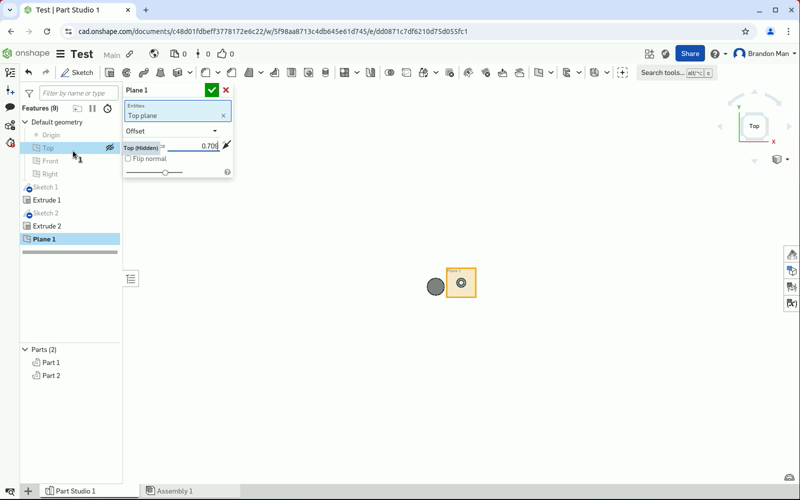
key(enter, 2)
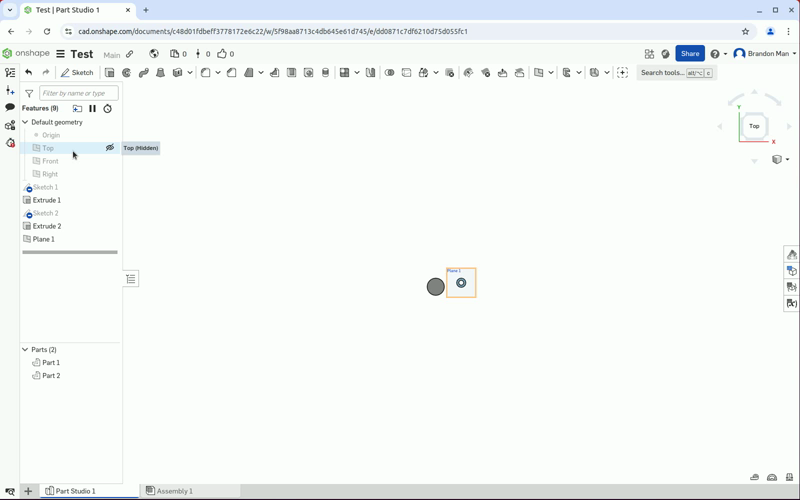
key(shift+s)
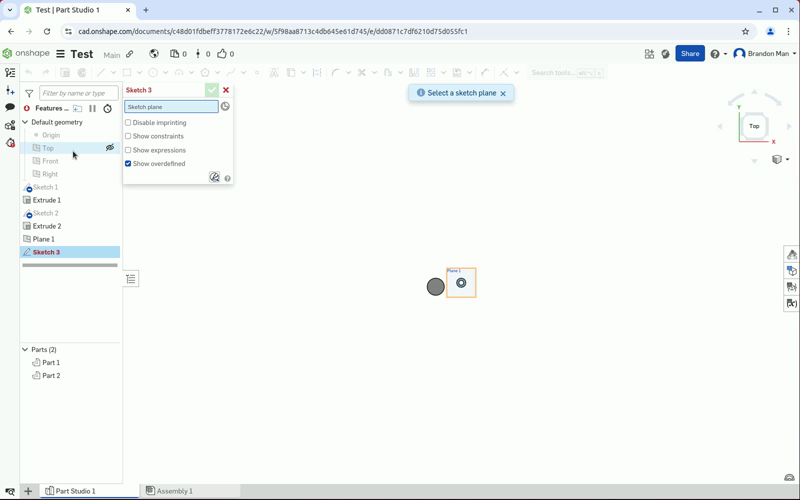
mouse_move(73, 241)
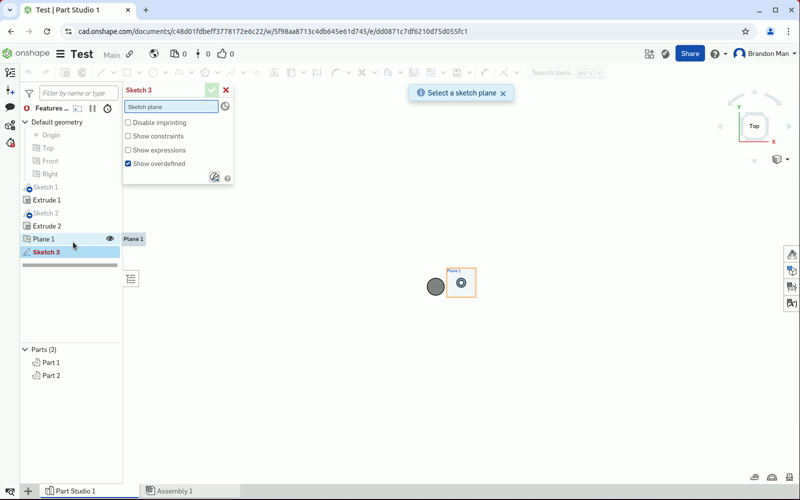
click(73, 241)
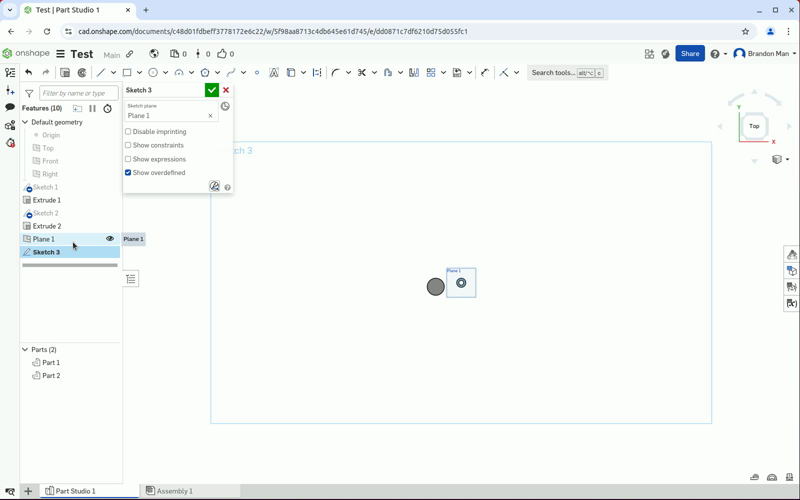
mouse_move(73, 352)
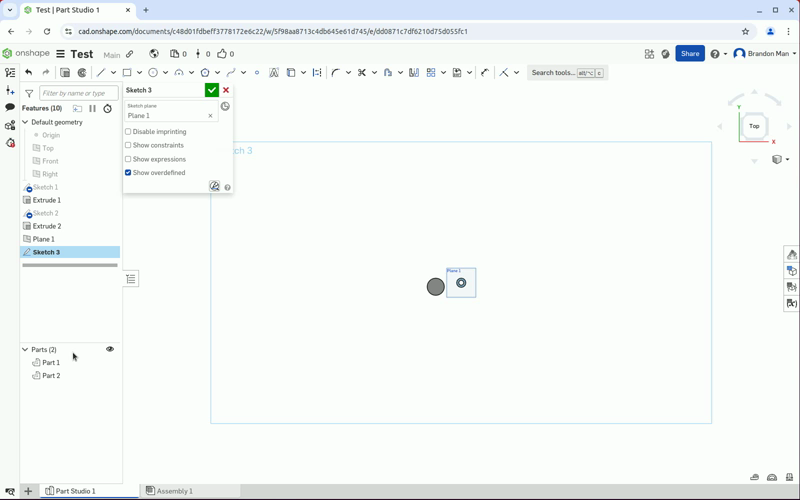
key(y)
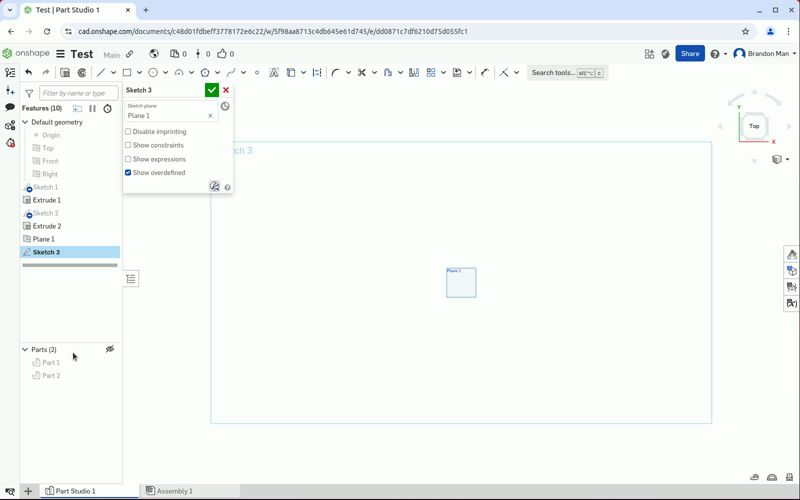
key(c)
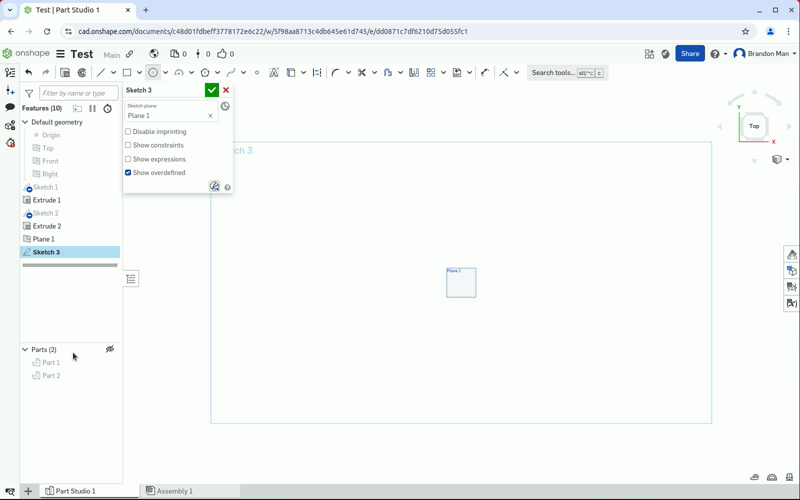
key_down(shift)
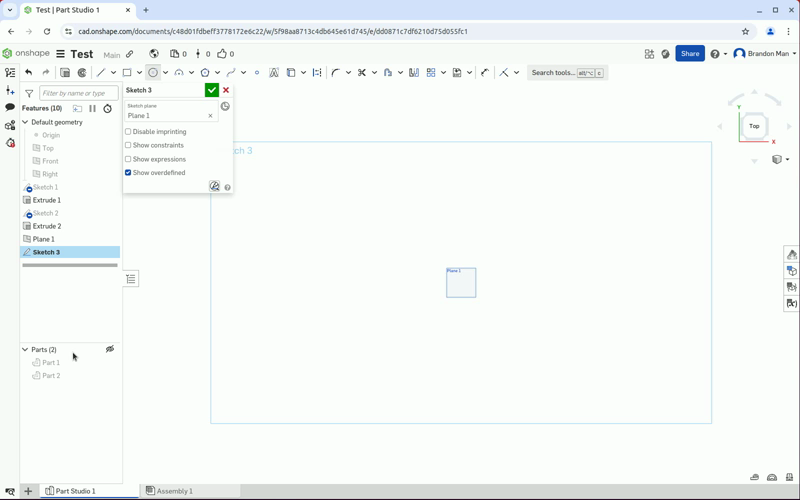
mouse_move(435, 286)
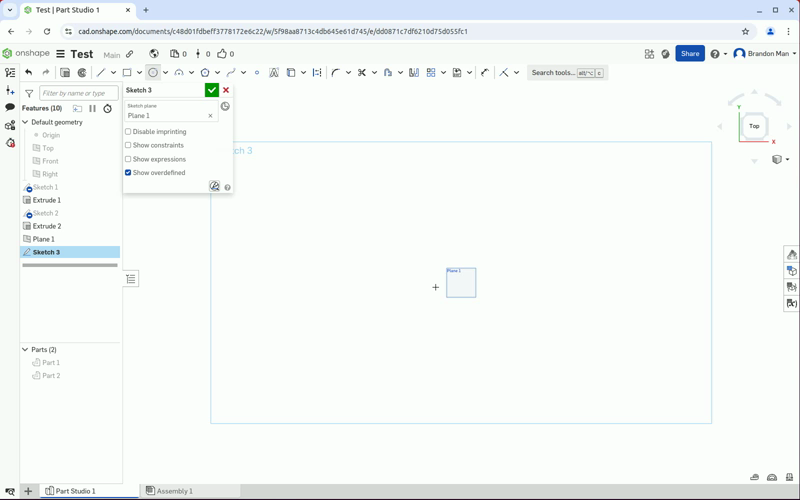
click(435, 286)
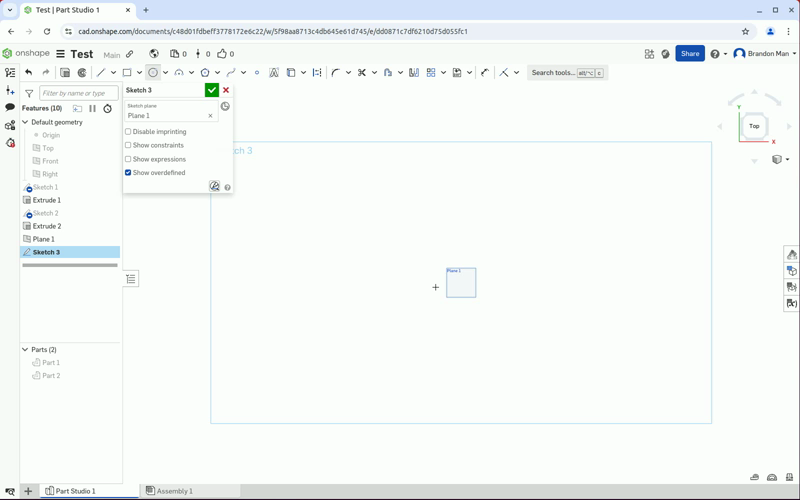
key_up(shift)
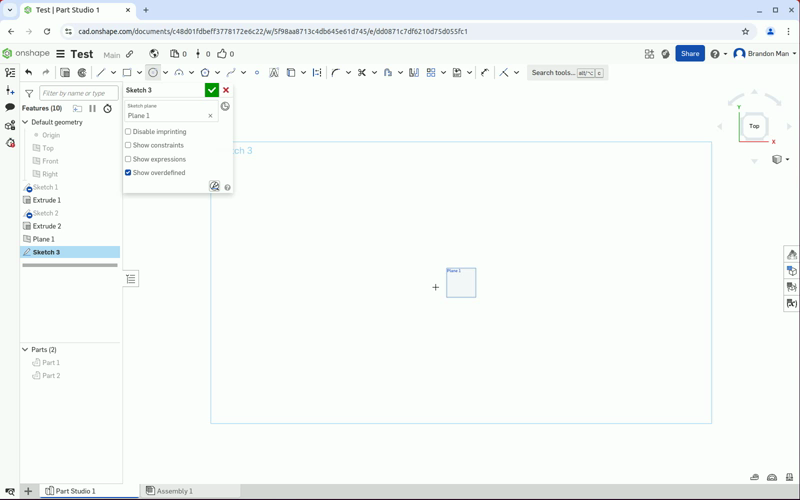
mouse_move(440, 286)
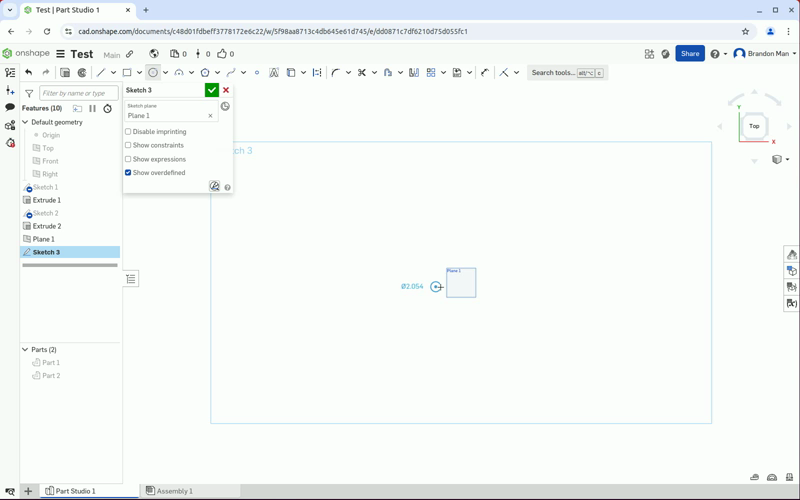
click(440, 286)
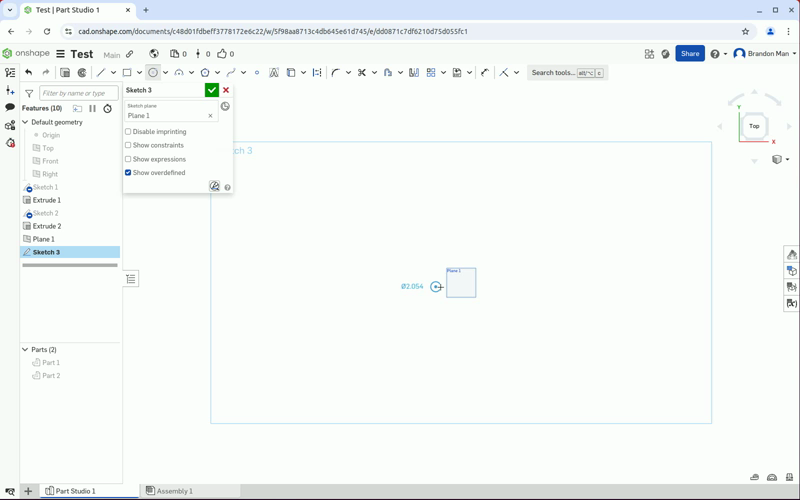
key(esc)
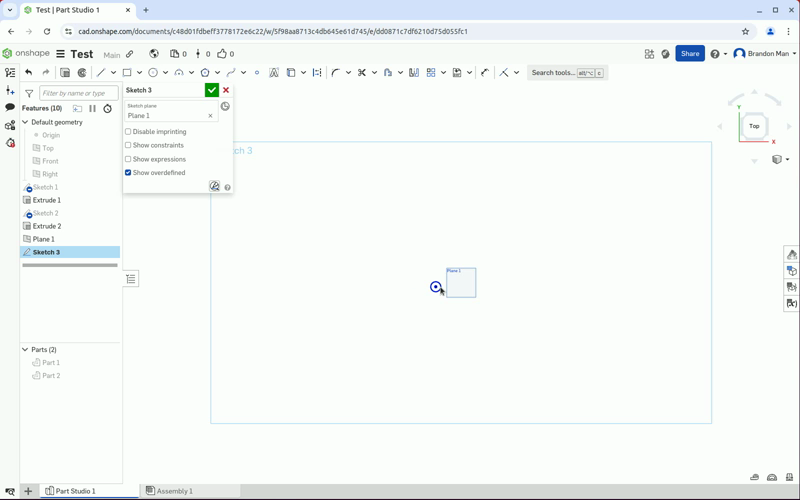
mouse_move(433, 282)
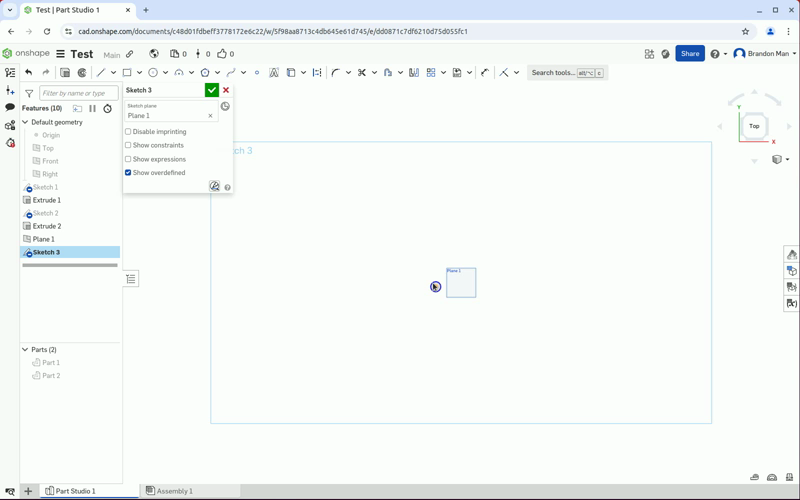
scroll(6)
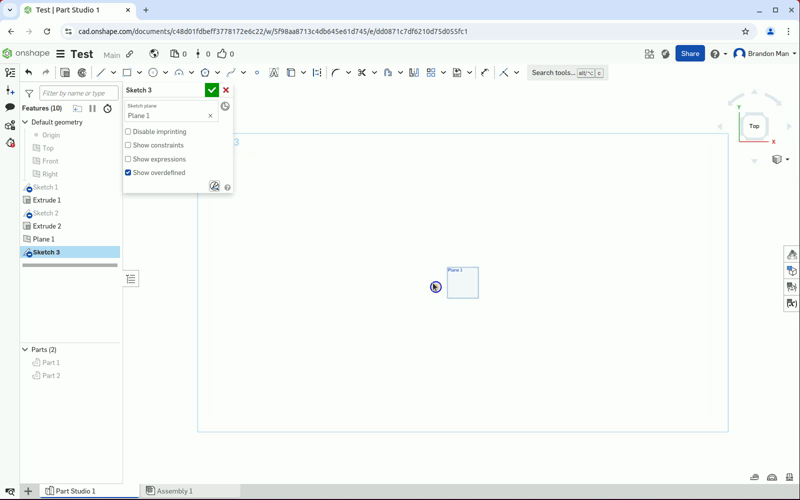
scroll(6)
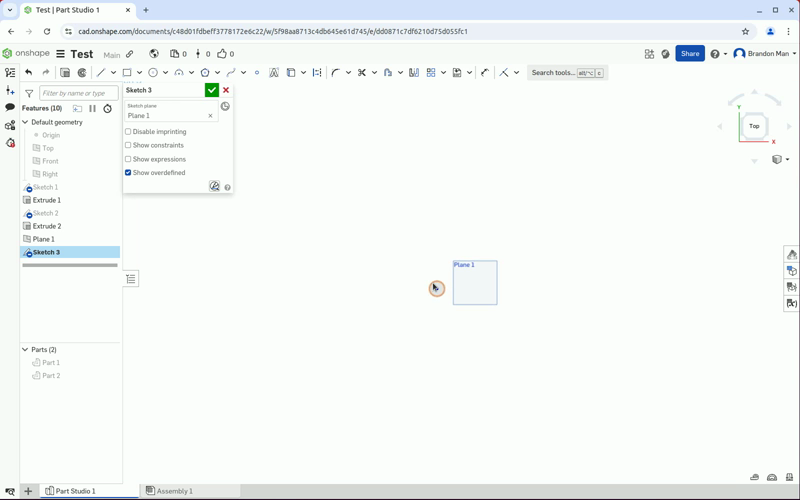
scroll(6)
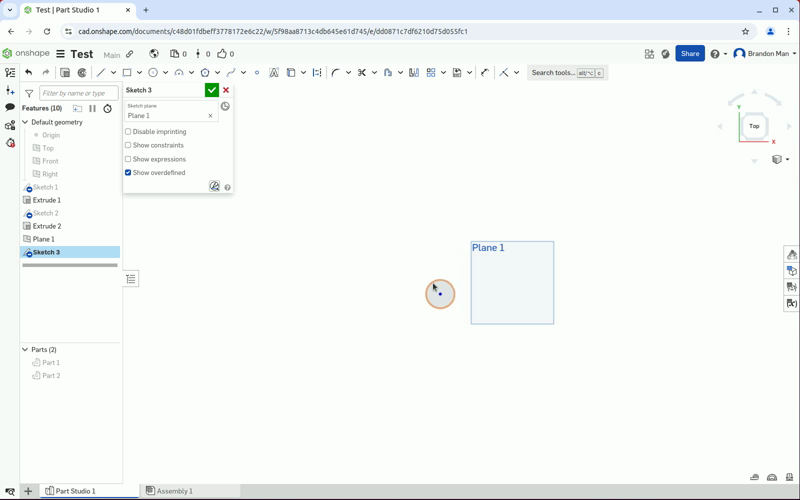
scroll(6)
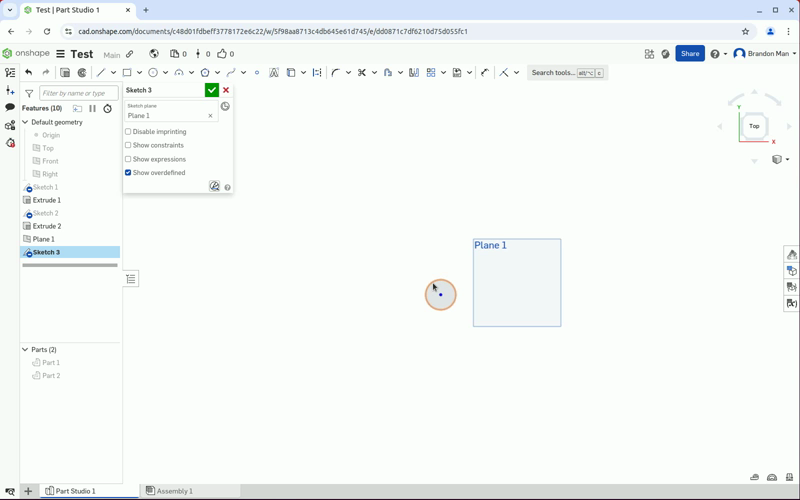
scroll(6)
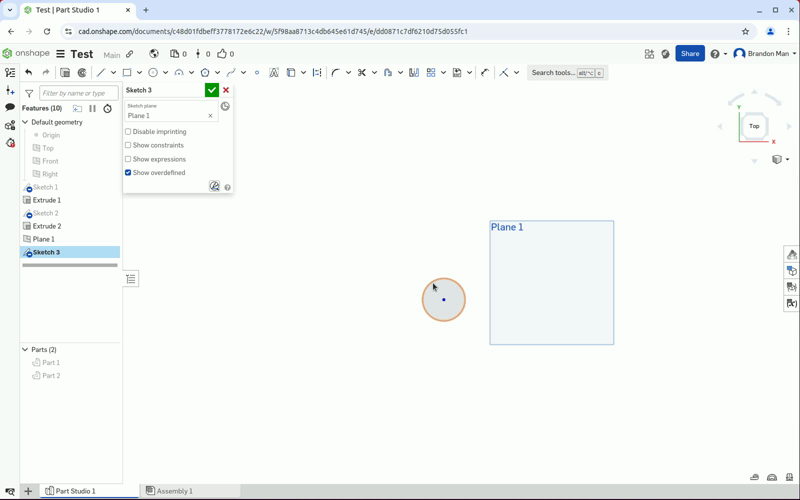
scroll(6)
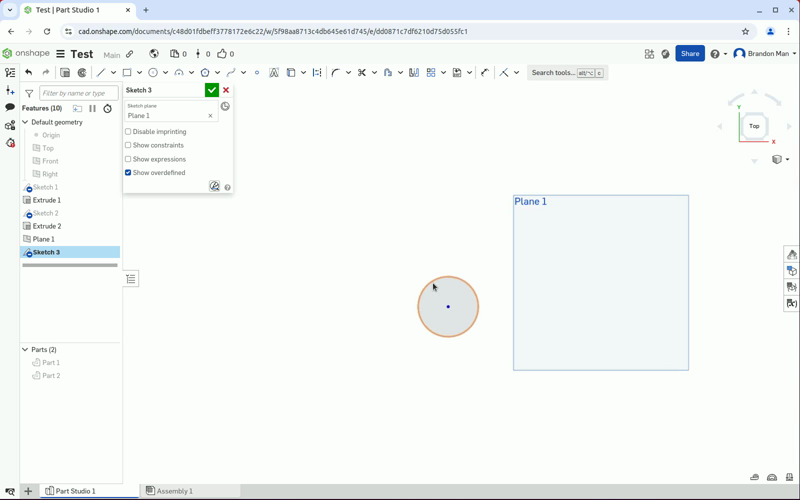
scroll(6)
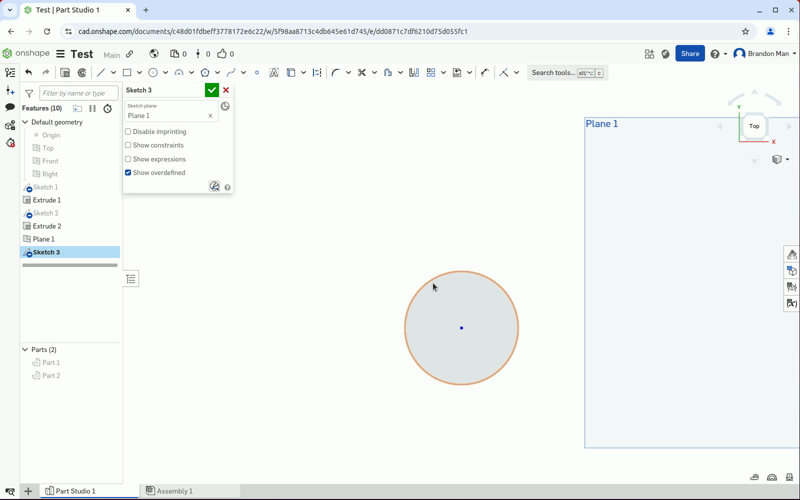
click(433, 282)
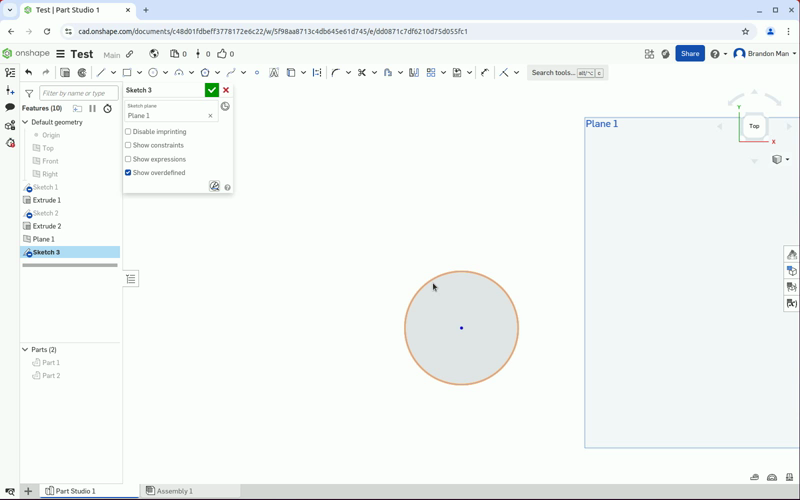
scroll(-6)
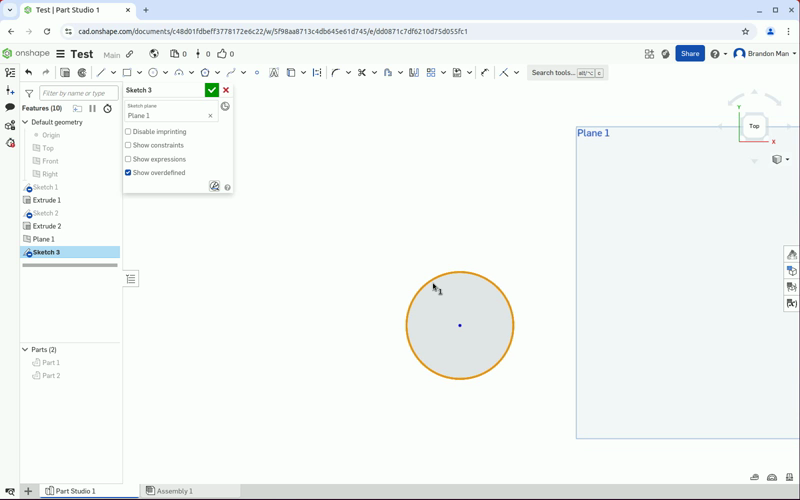
scroll(-6)
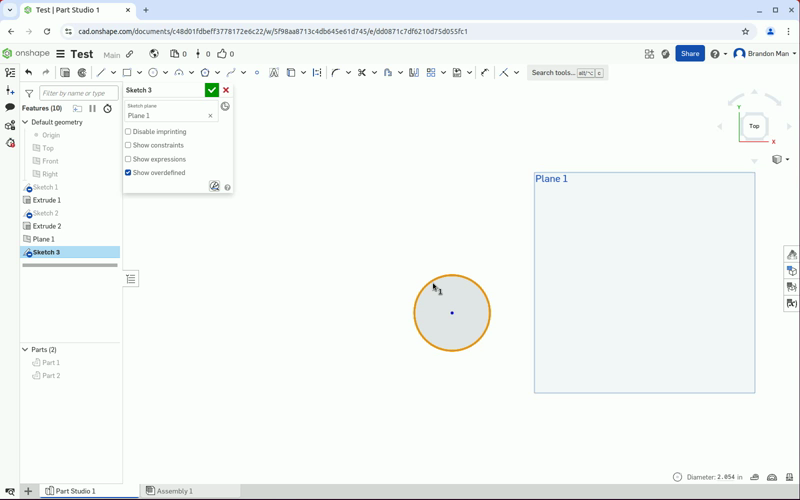
scroll(-6)
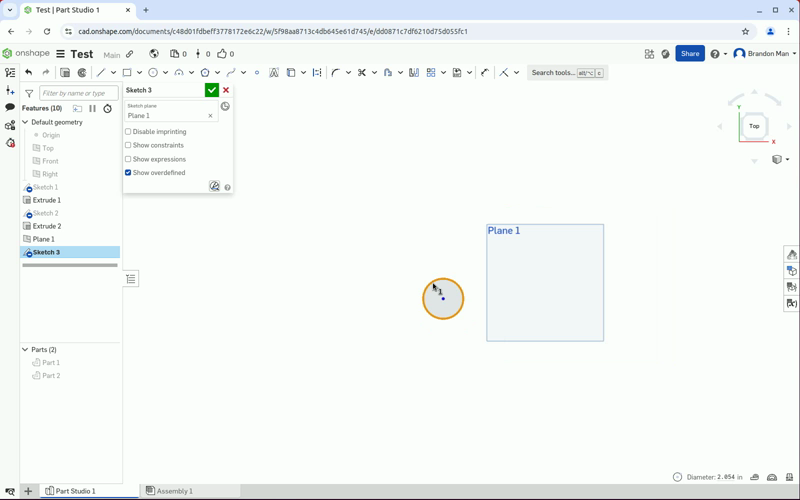
scroll(-6)
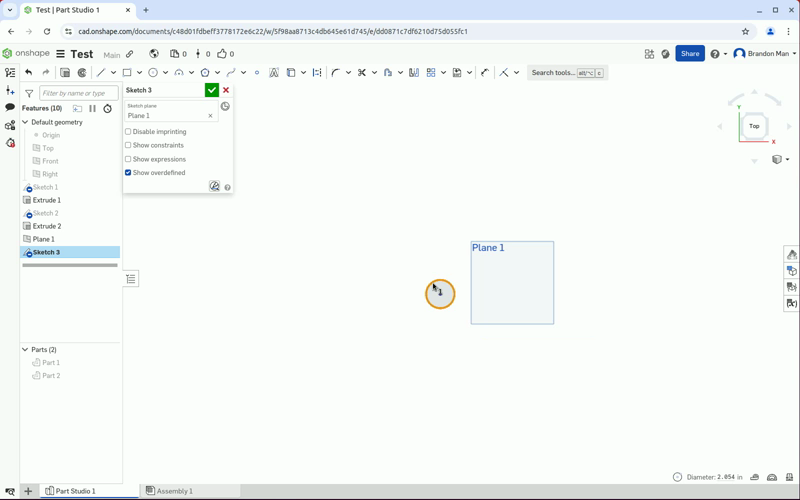
scroll(-6)
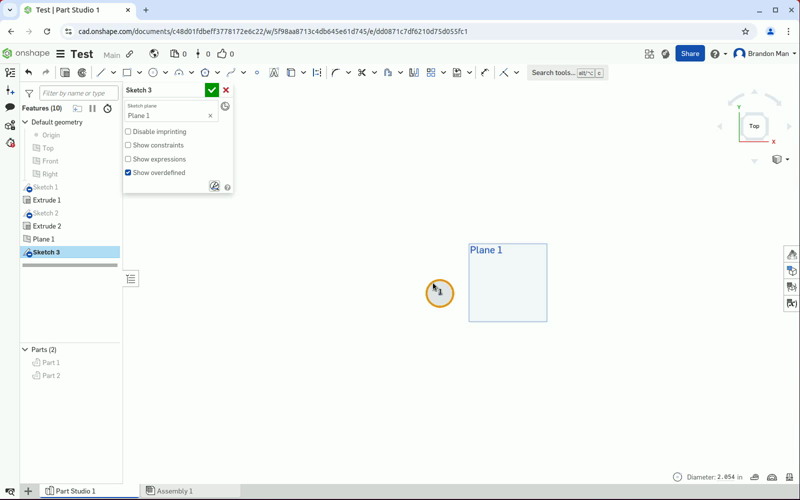
scroll(-6)
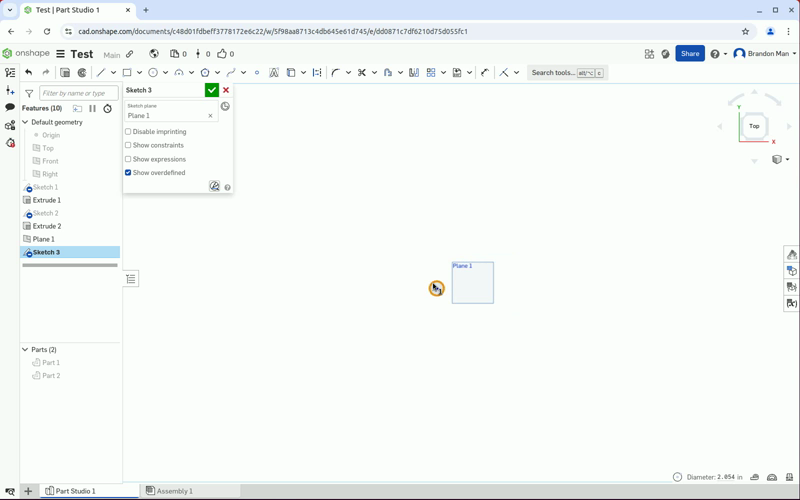
scroll(-6)
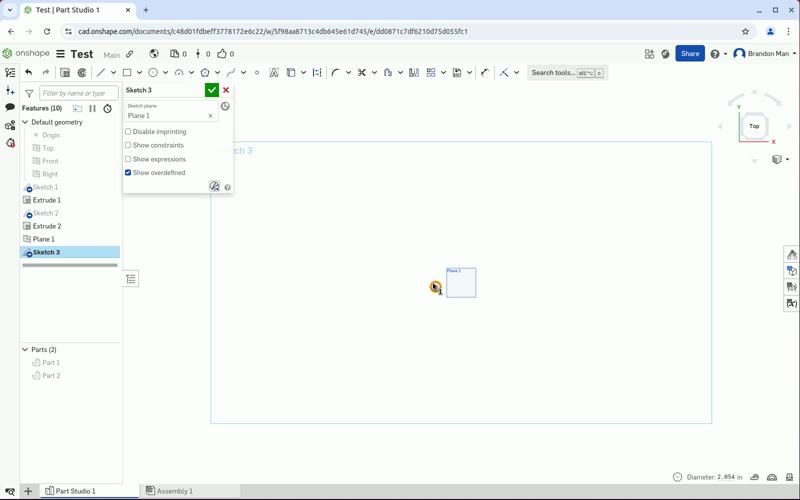
mouse_move(73, 352)
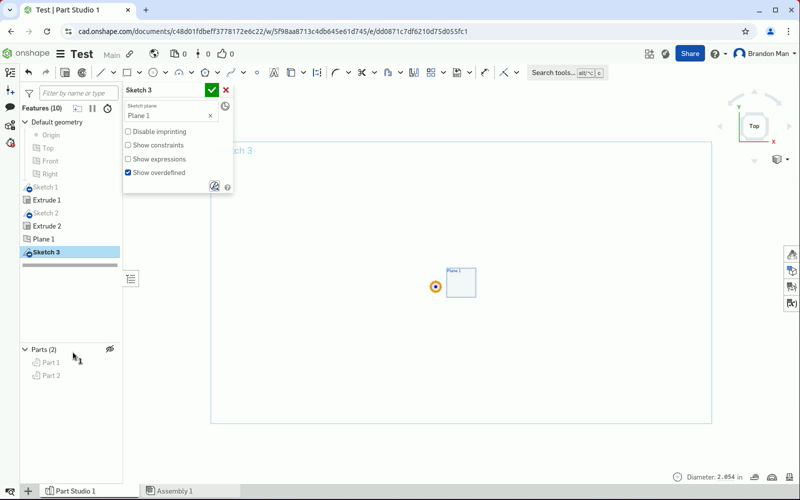
key(shift+y)
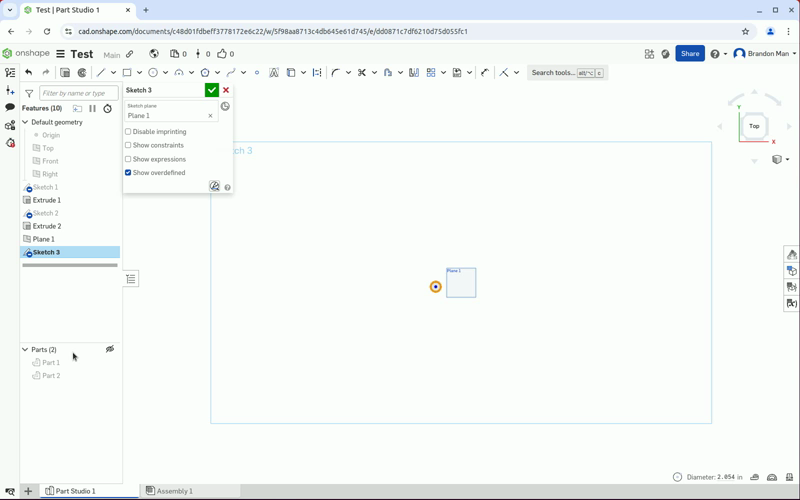
key(shift+e)
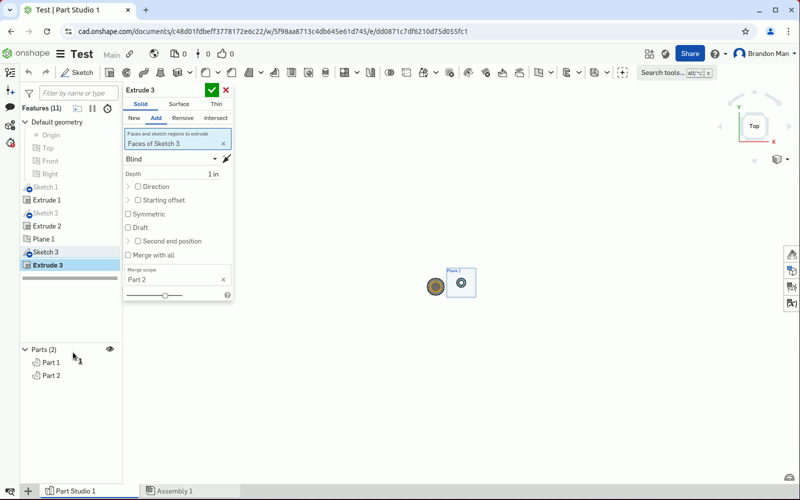
mouse_move(143, 106)
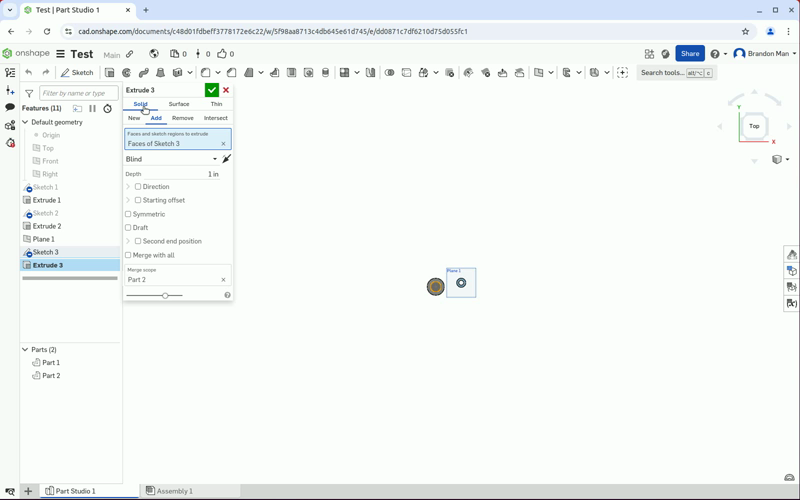
click(143, 106)
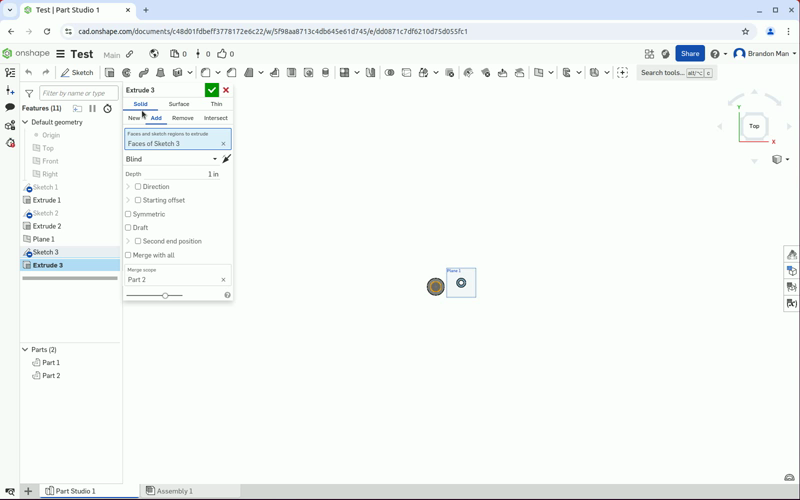
mouse_move(137, 120)
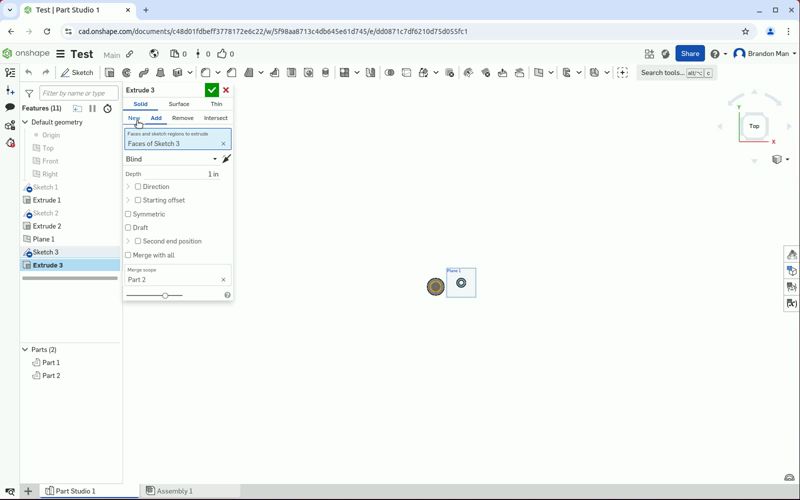
click(137, 120)
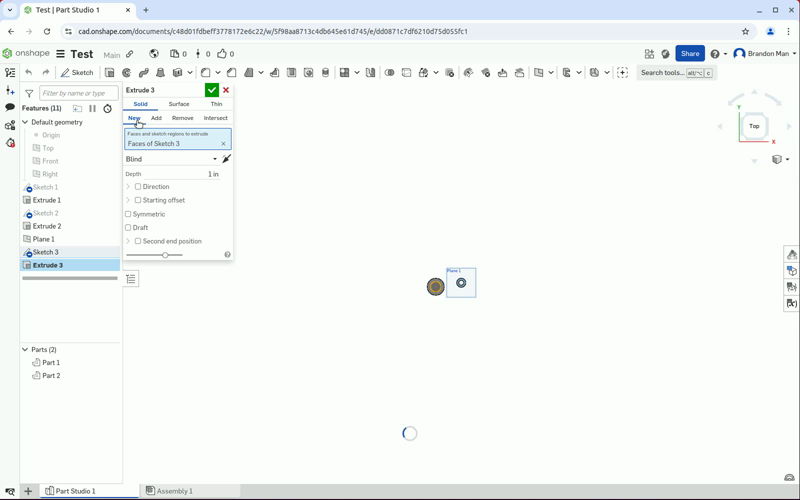
key(tab, 4)
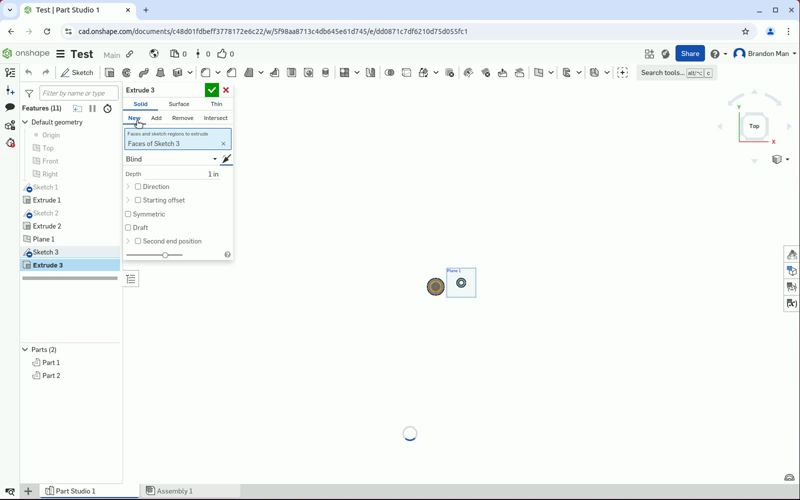
text(0.241)
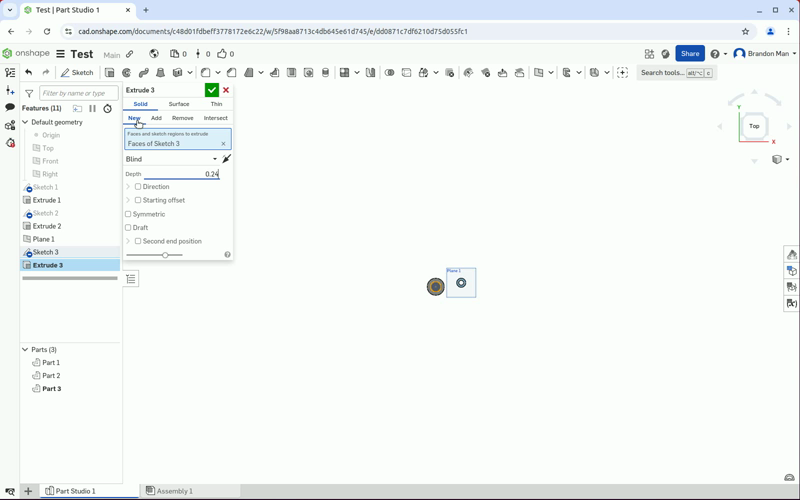
key(enter)
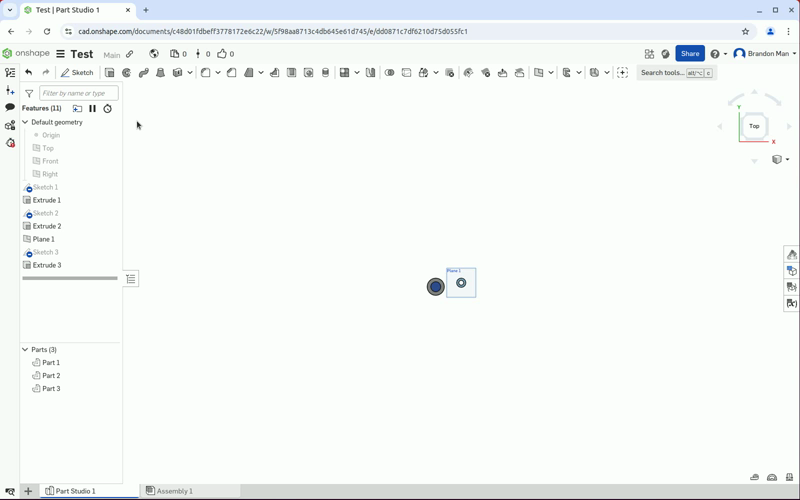
key(shift+h)
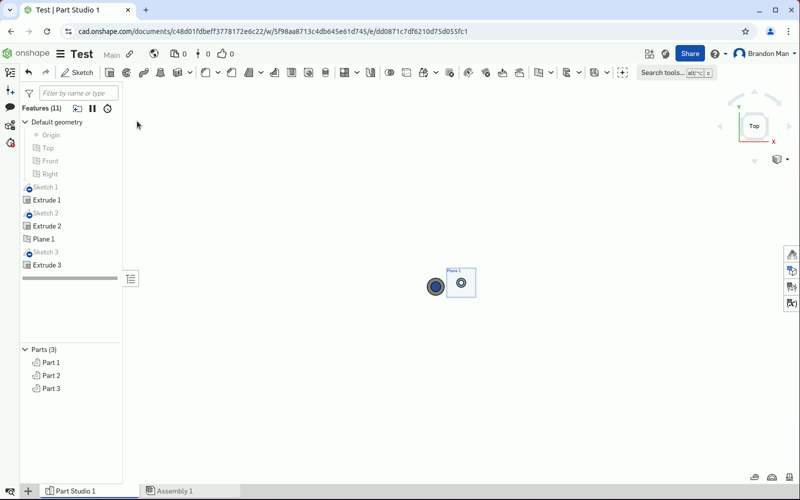
key(shift+h)
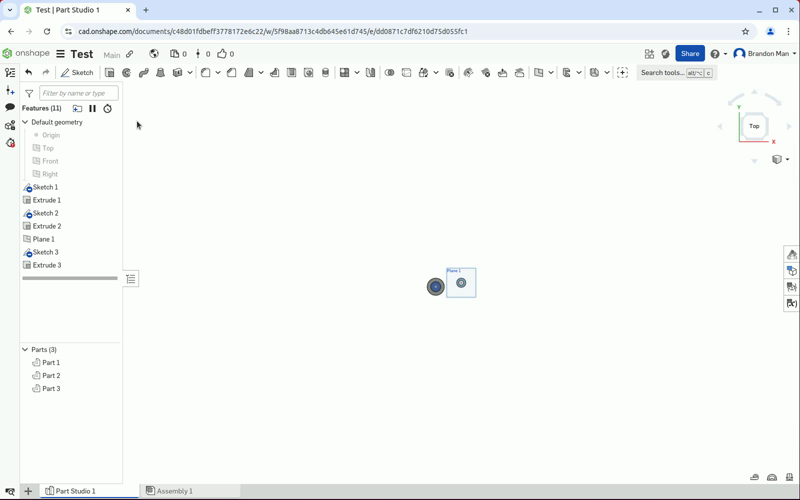
key(shift+7)
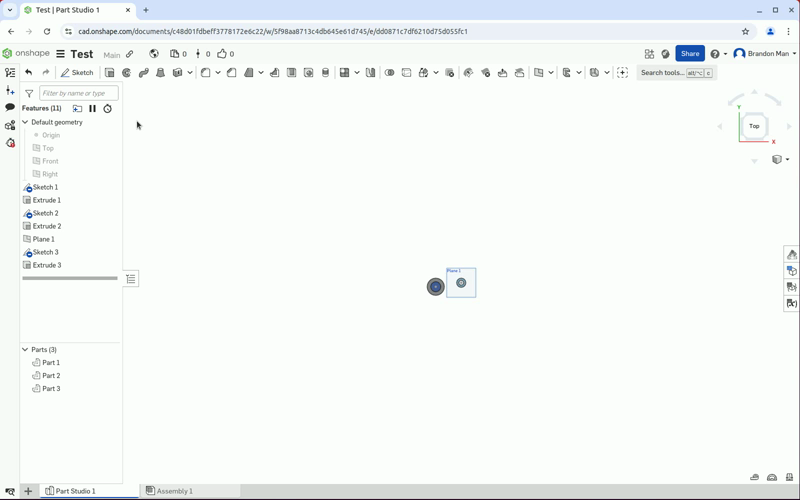
key(up, 3)
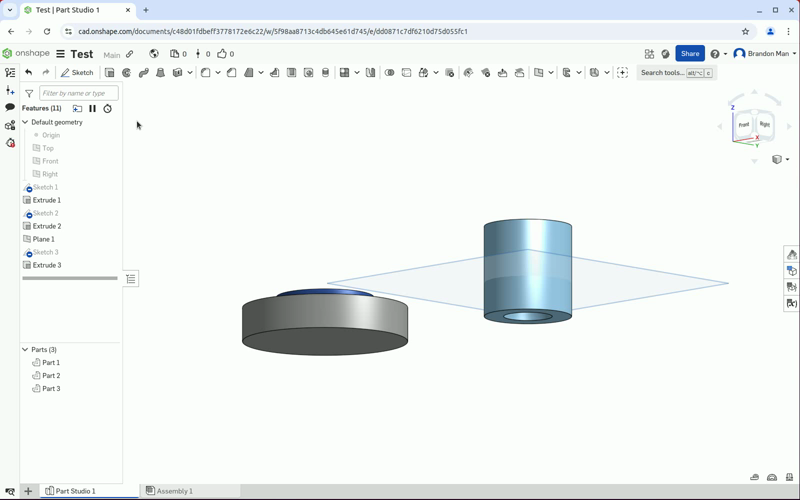
key(left, 3)
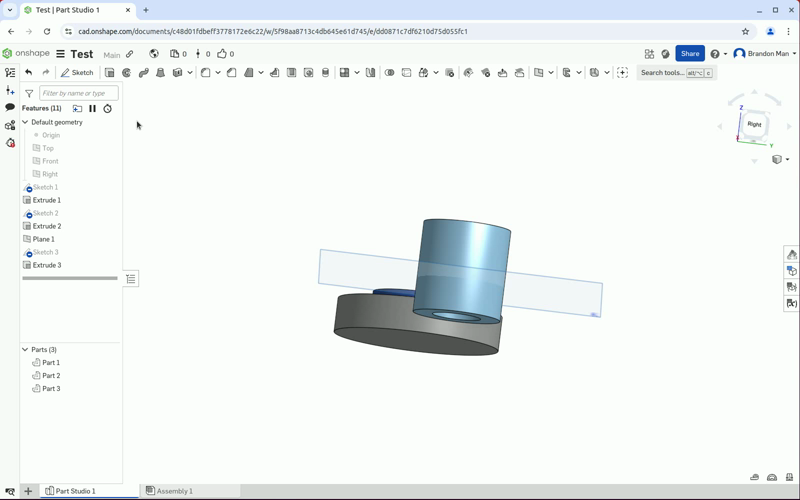
key(right, 3)
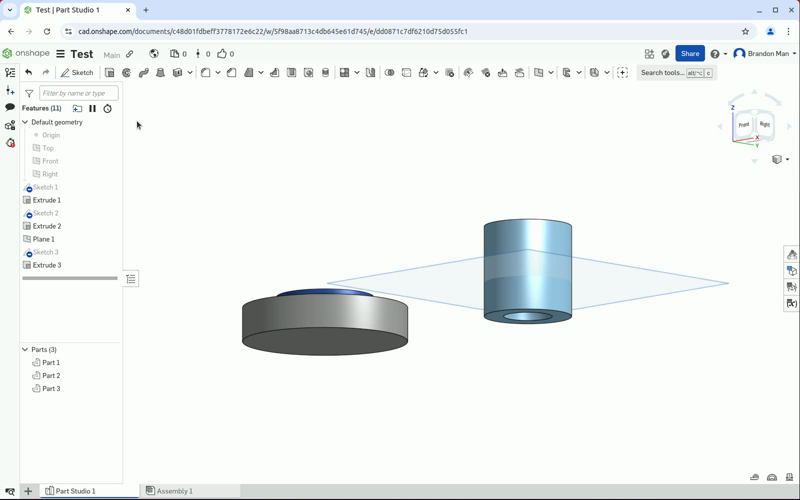
key(down, 3)
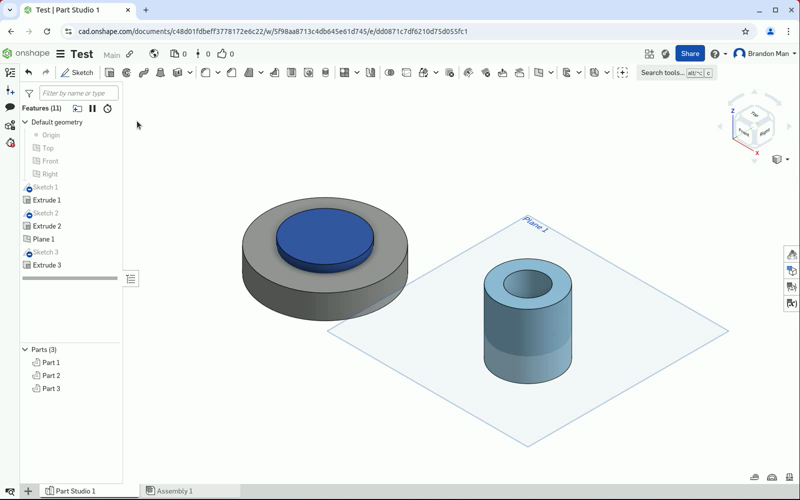
mouse_move(73, 189)
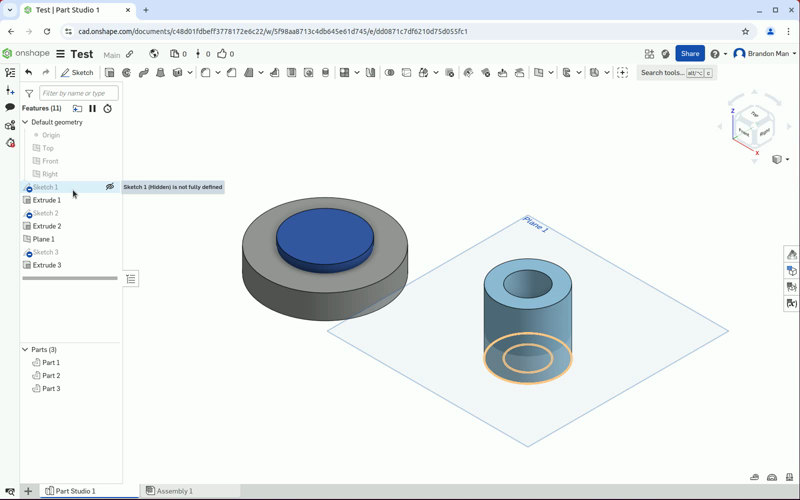
click(73, 189)